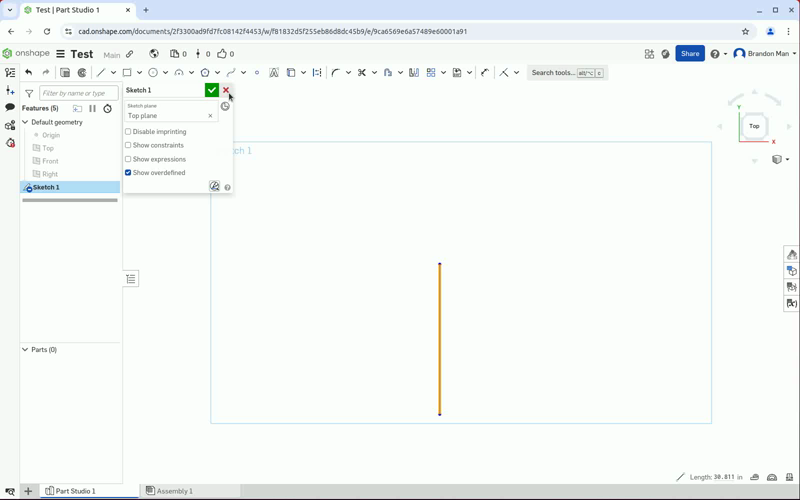
key(shift+h)
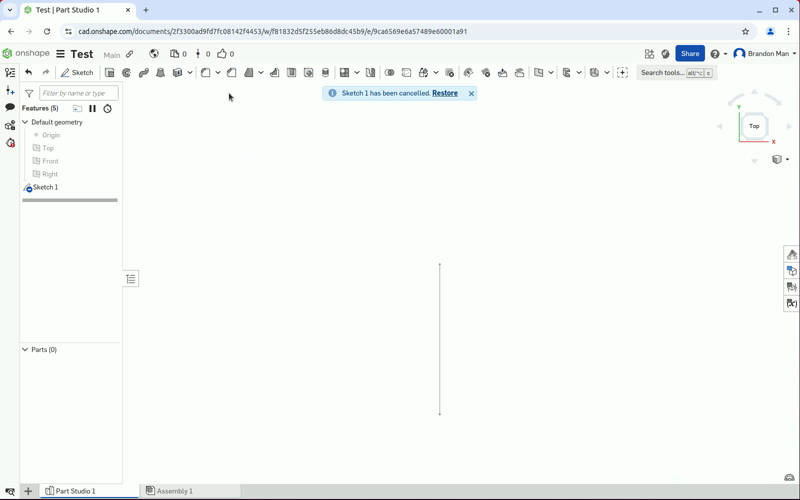
key(shift+s)
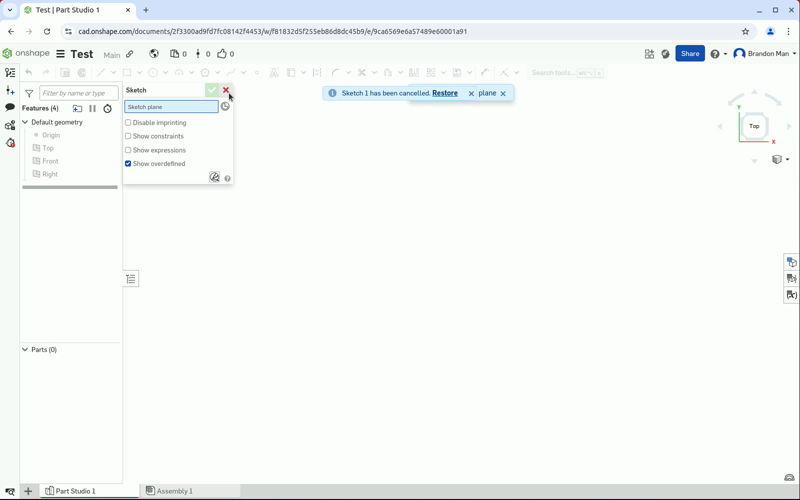
mouse_move(73, 150)
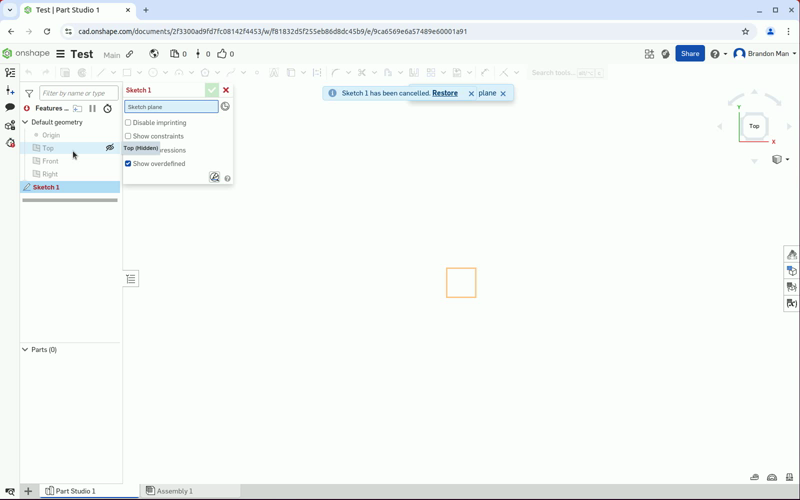
click(73, 150)
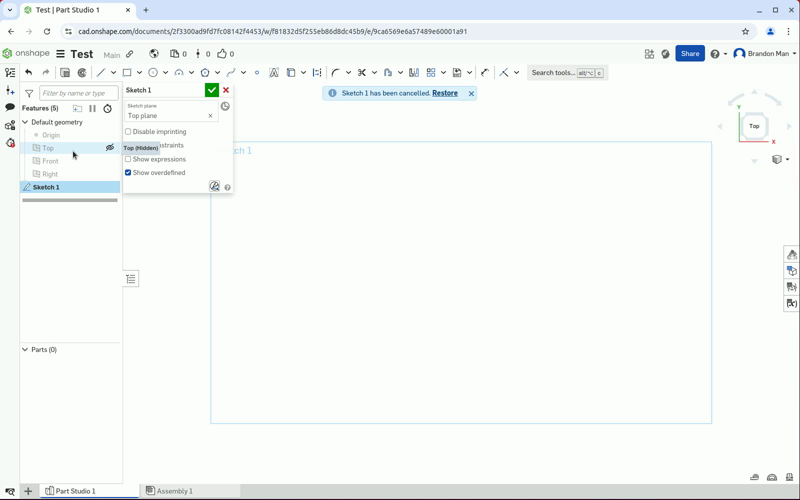
mouse_move(73, 352)
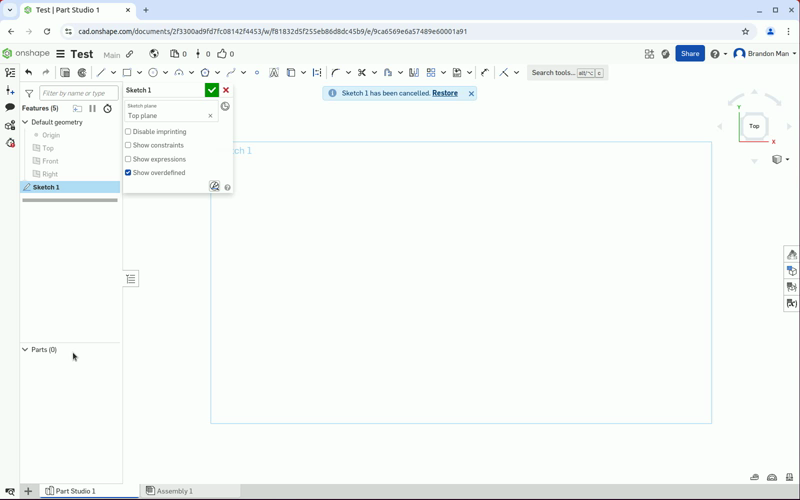
key(y)
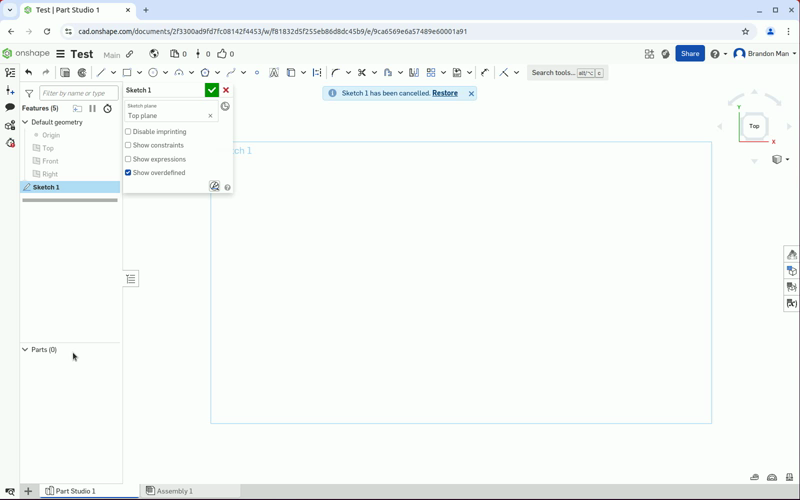
key(l)
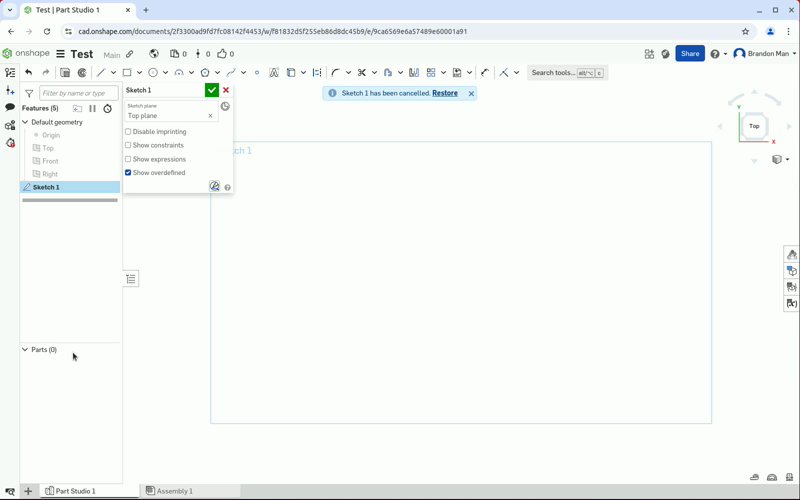
key_down(shift)
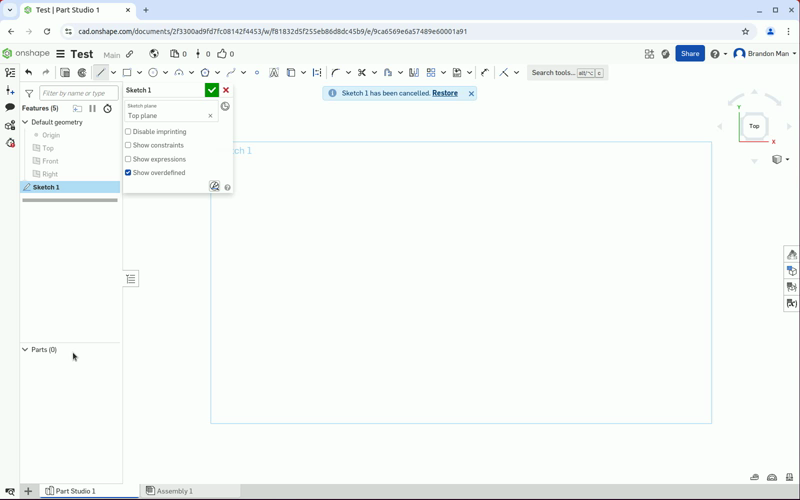
mouse_move(376, 353)
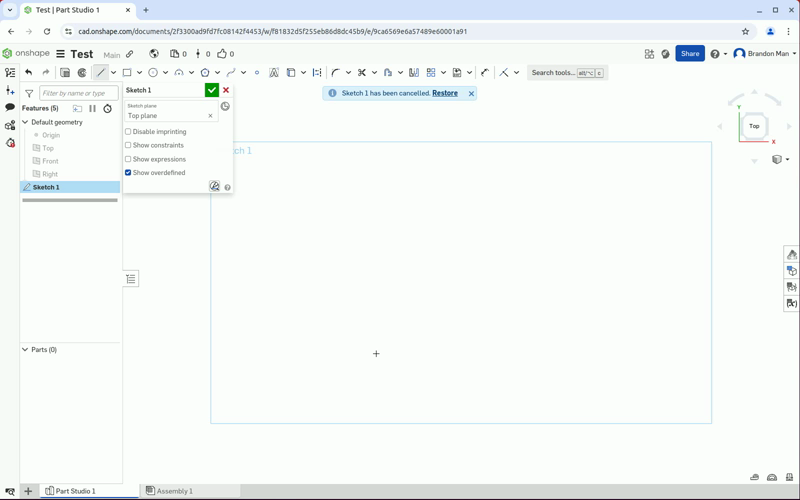
click(376, 353)
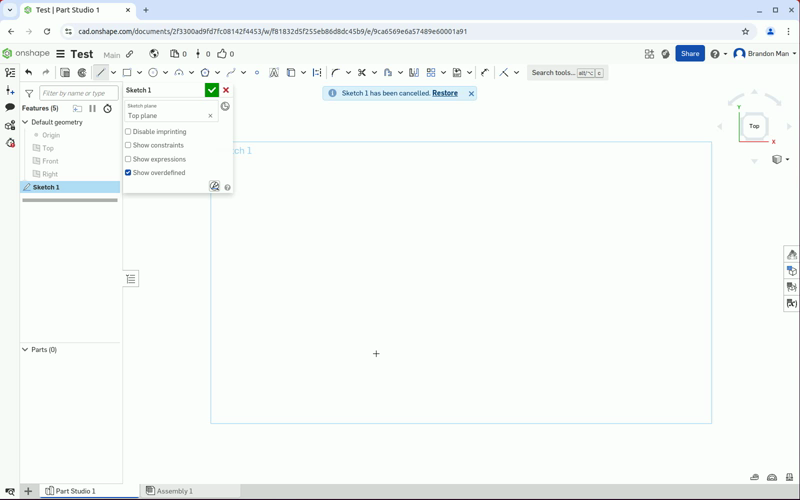
key_up(shift)
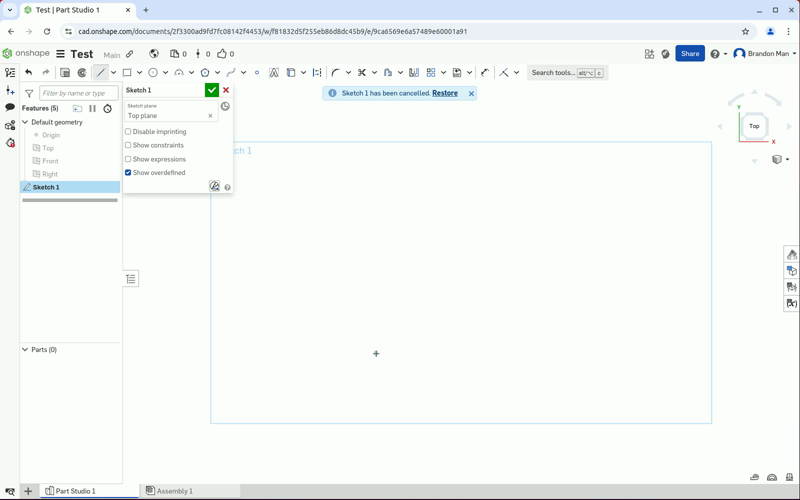
key_down(shift)
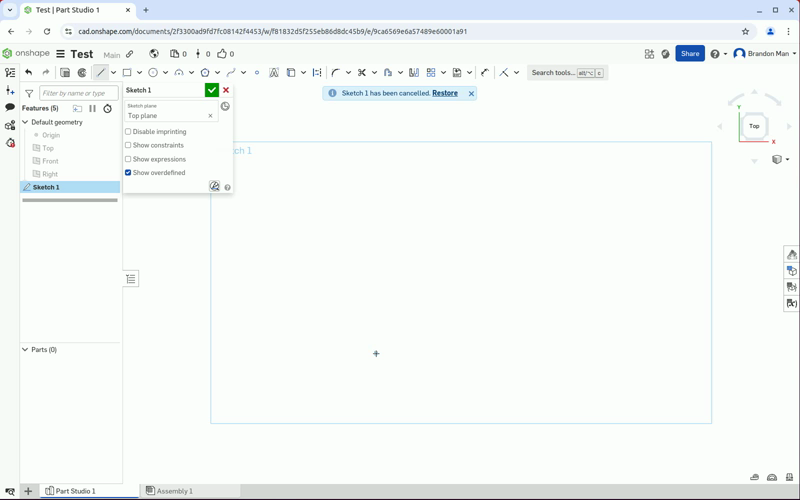
mouse_move(406, 353)
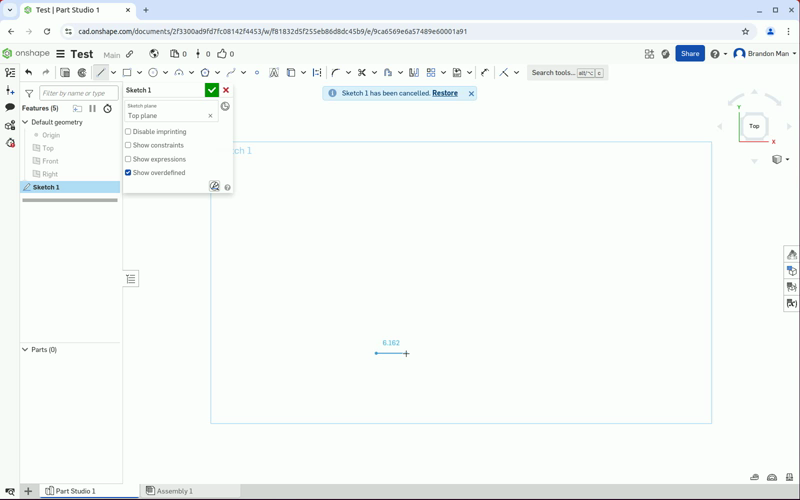
mouse_move(385, 353)
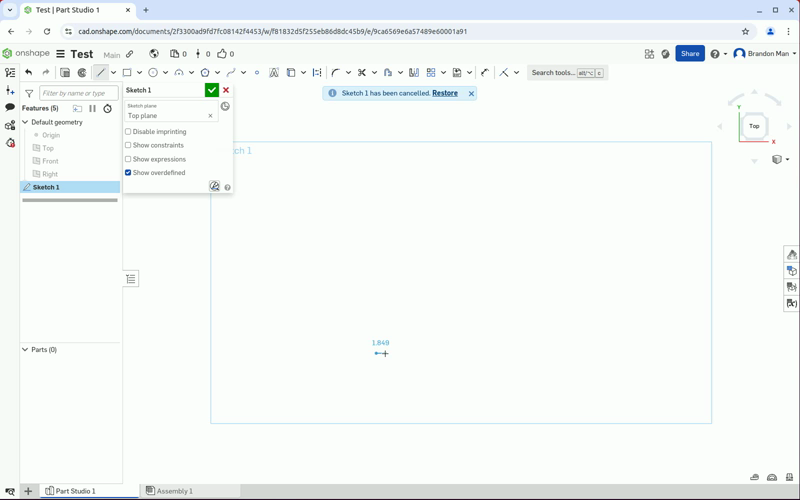
click(385, 353)
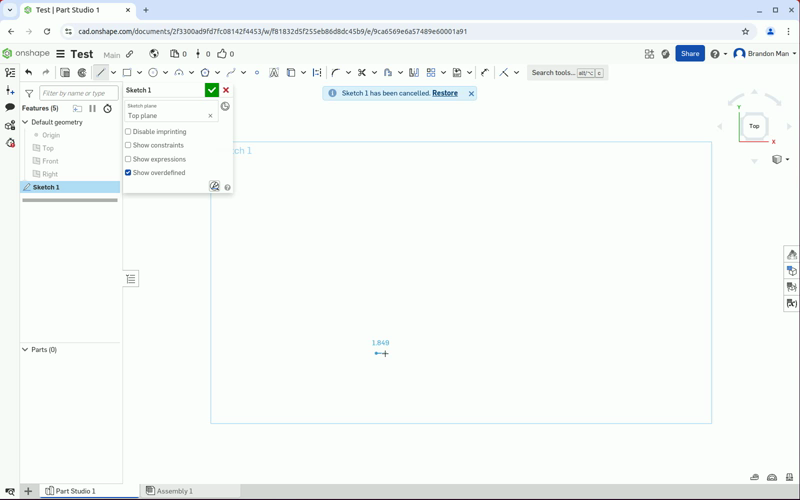
key_up(shift)
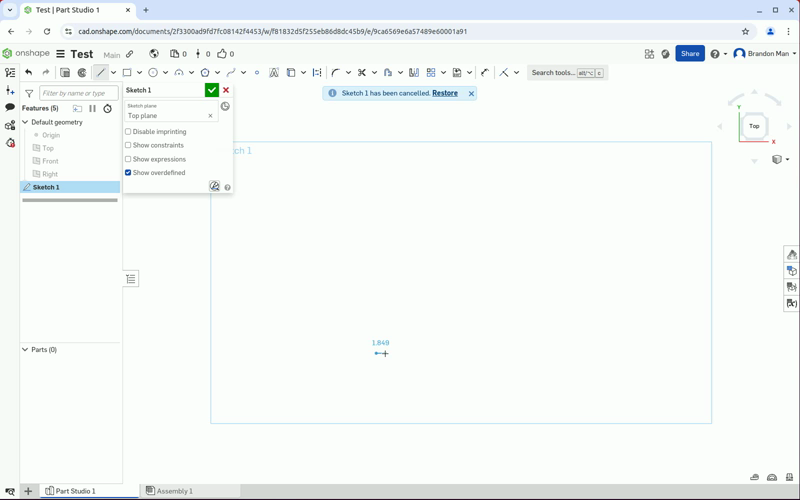
key(esc)
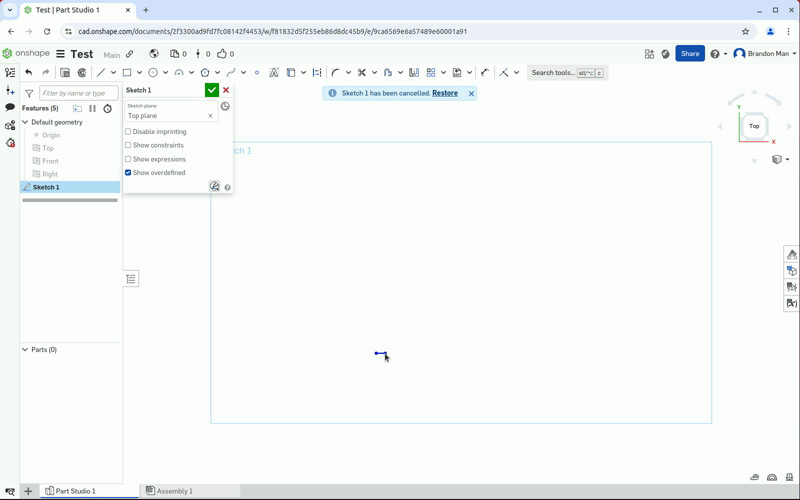
key(a)
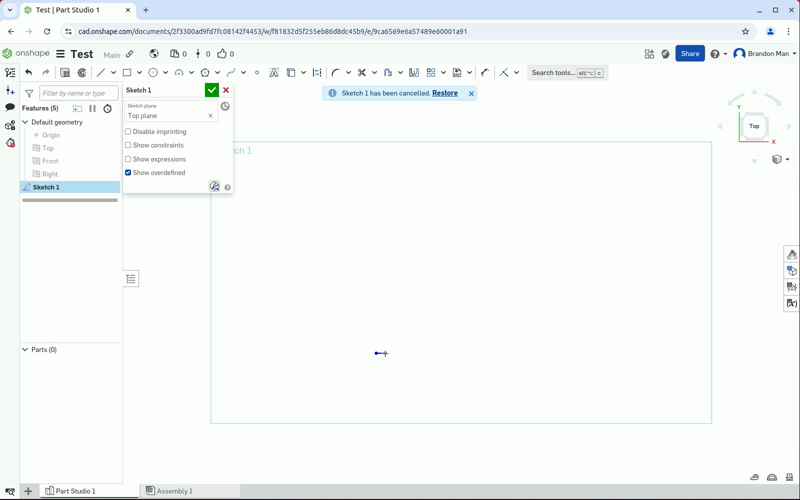
mouse_move(385, 353)
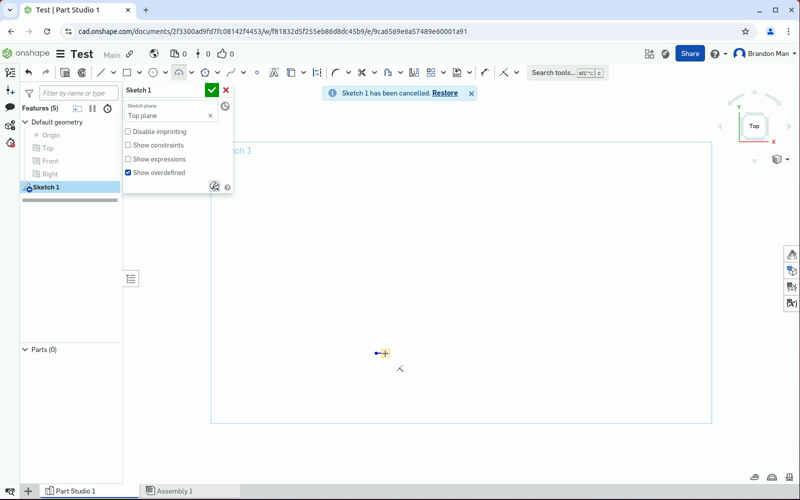
click(385, 353)
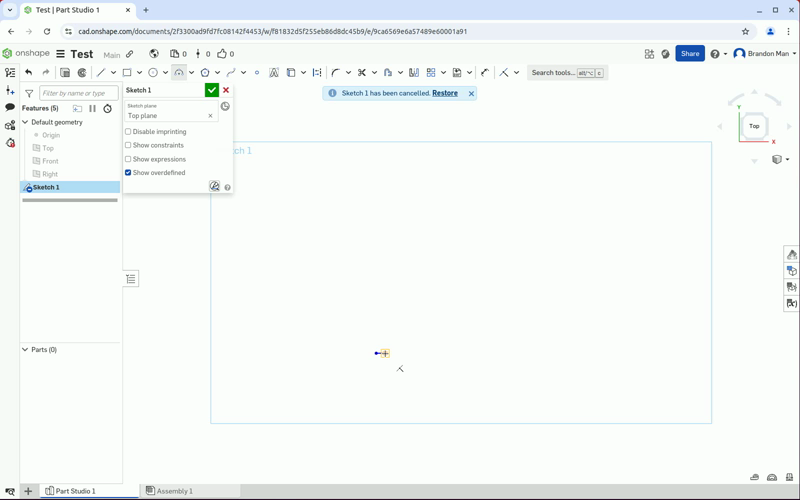
key_down(shift)
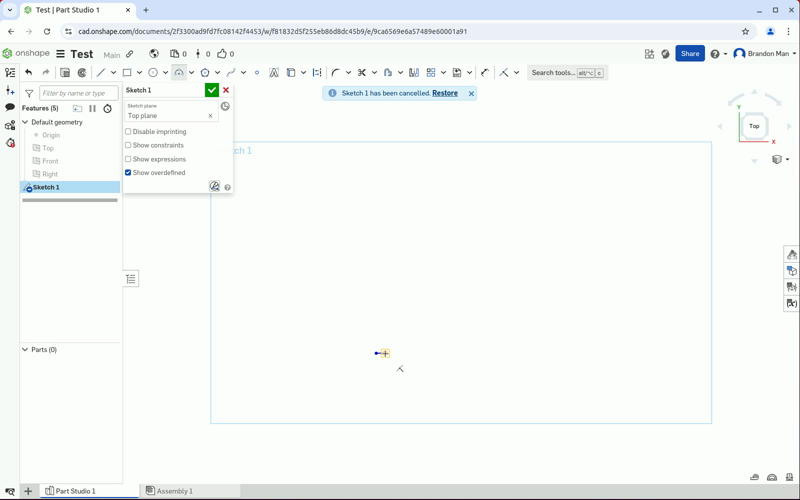
mouse_move(401, 353)
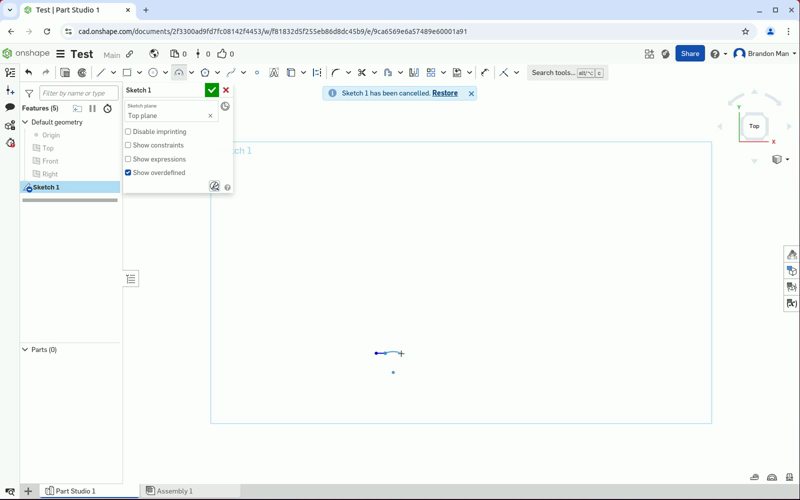
click(401, 353)
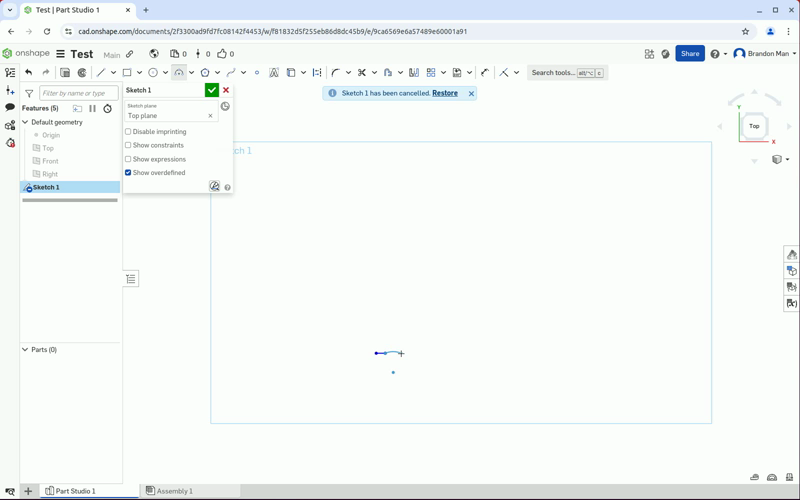
mouse_move(393, 345)
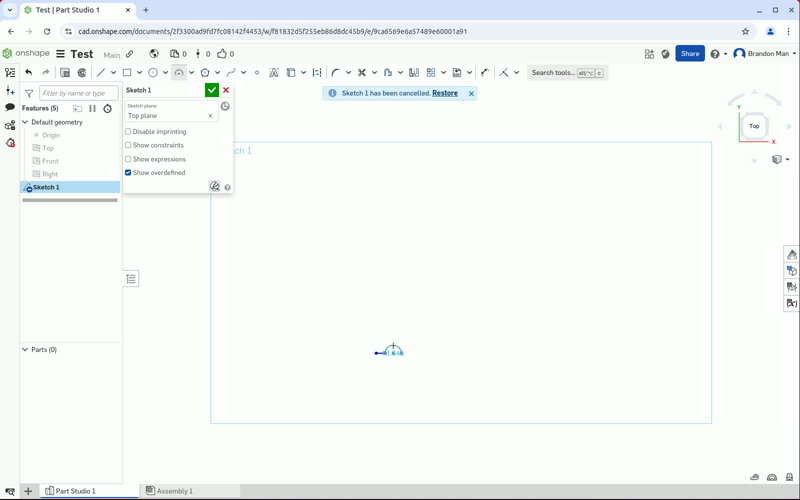
click(393, 345)
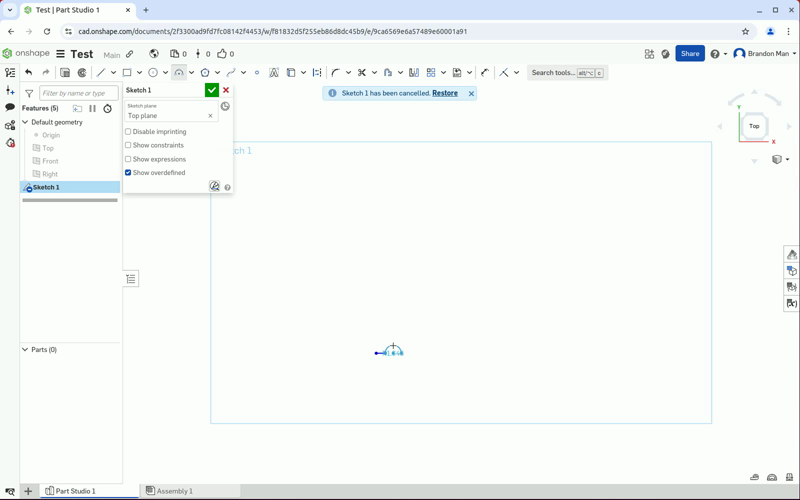
key_up(shift)
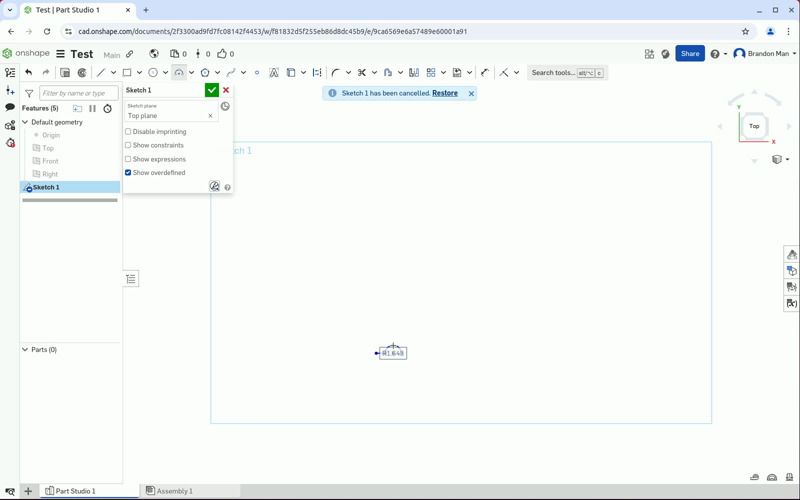
key(esc)
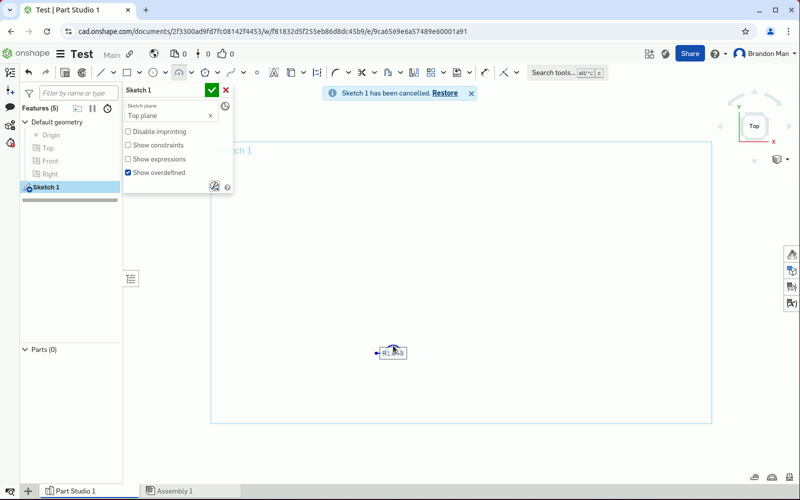
key(l)
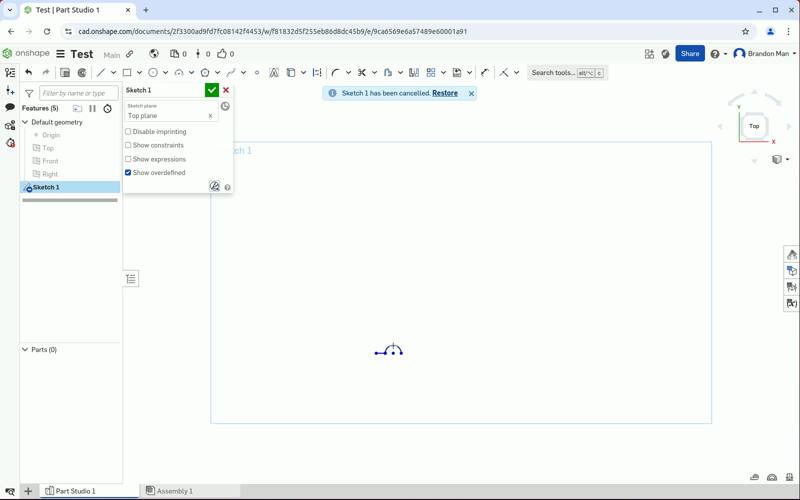
mouse_move(401, 353)
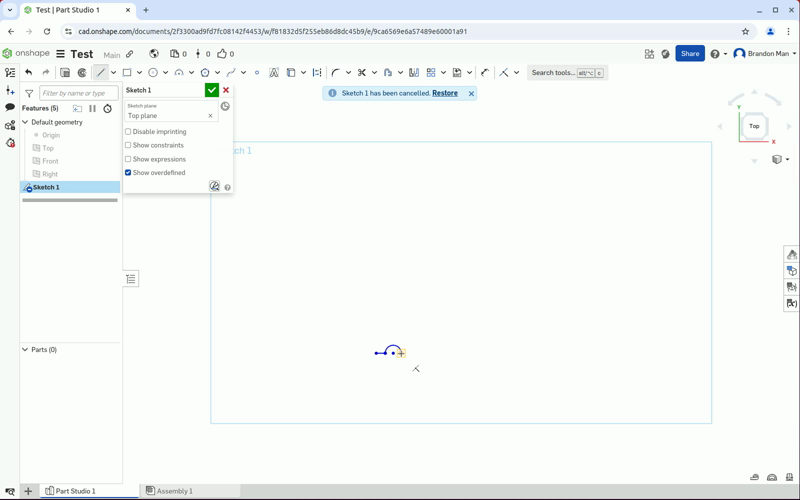
click(401, 353)
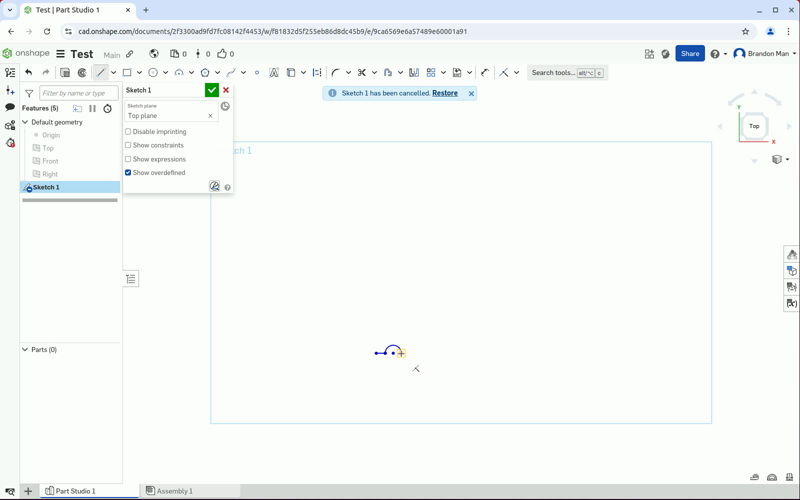
key_down(shift)
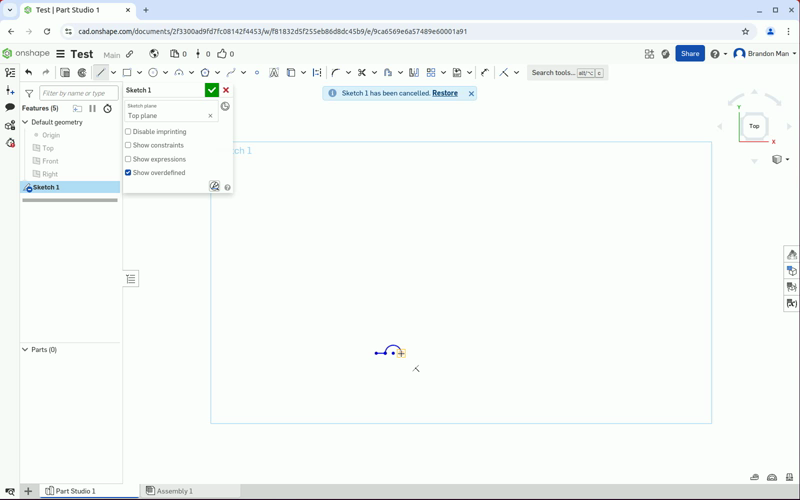
mouse_move(519, 353)
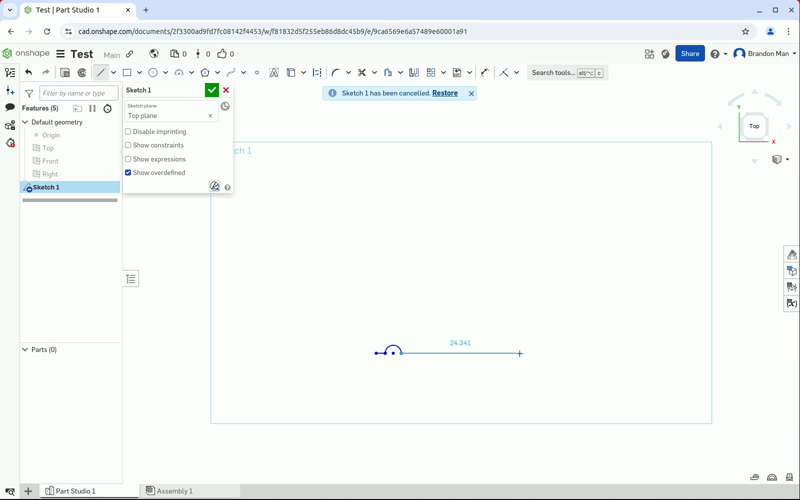
click(519, 353)
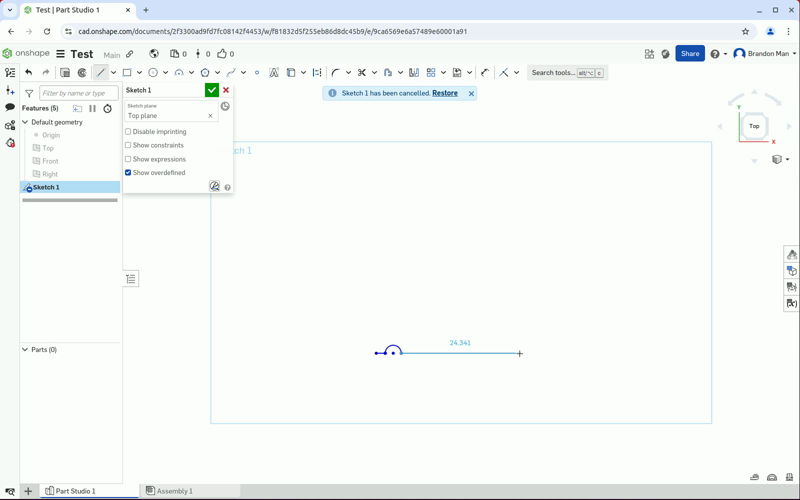
key_up(shift)
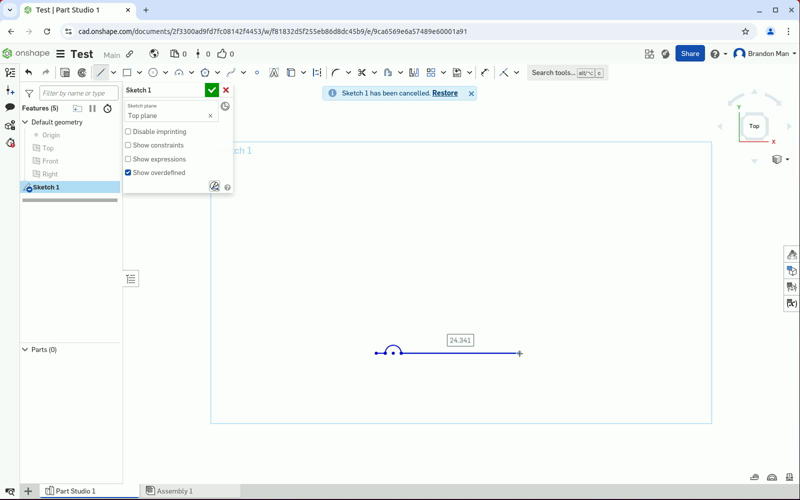
key(esc)
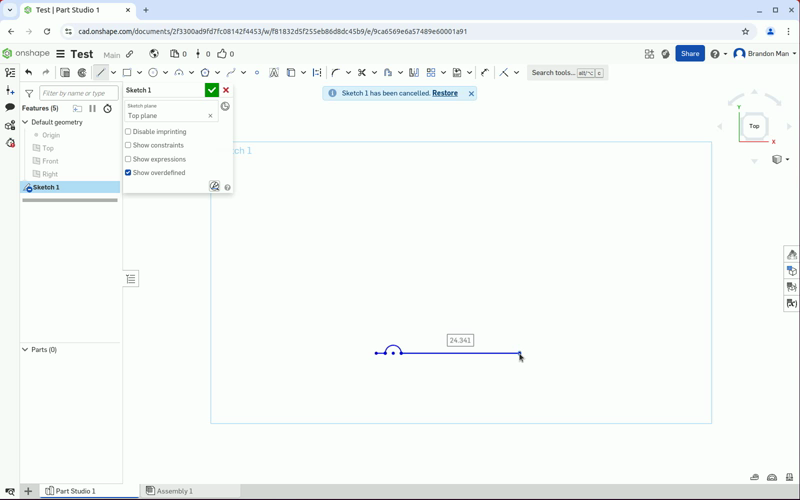
key(a)
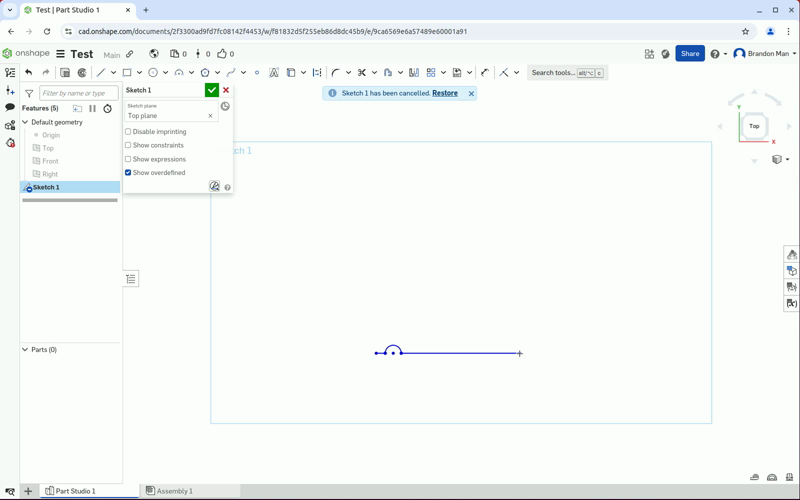
mouse_move(519, 353)
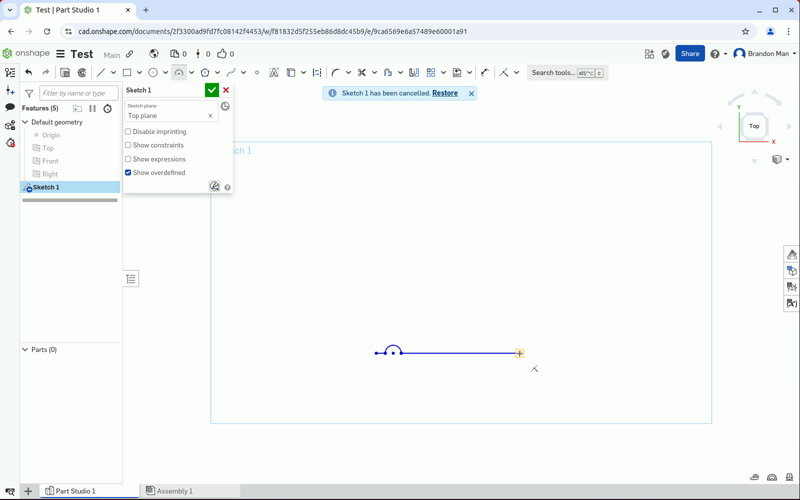
click(519, 353)
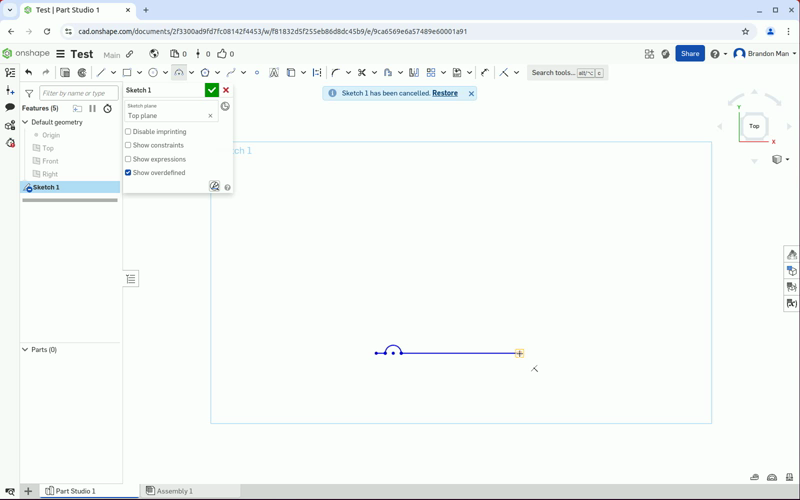
key_down(shift)
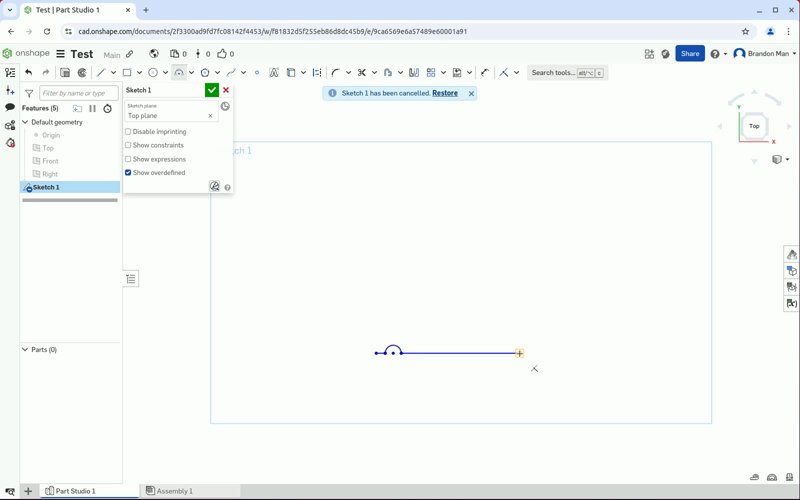
mouse_move(535, 353)
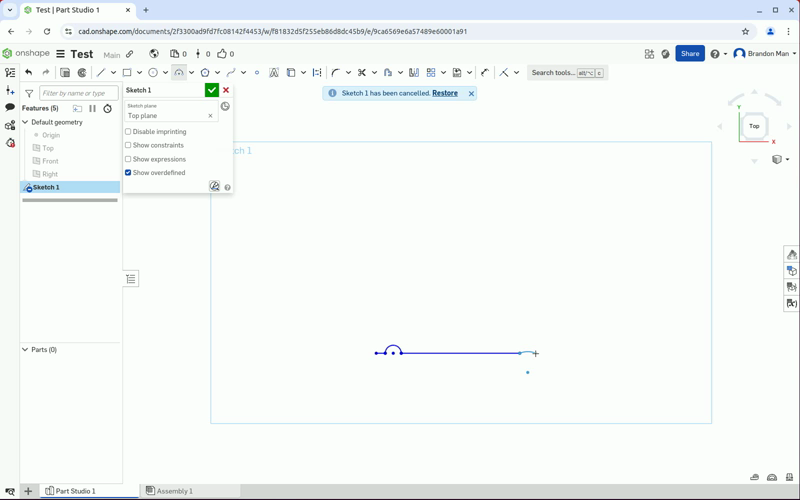
click(535, 353)
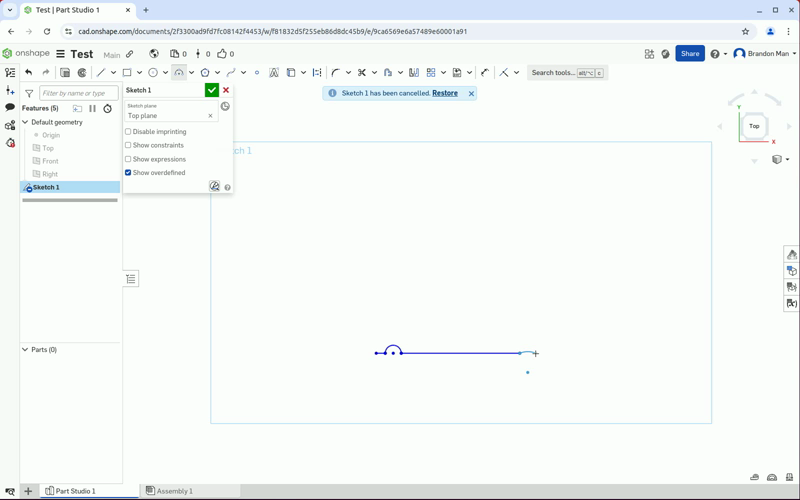
mouse_move(527, 345)
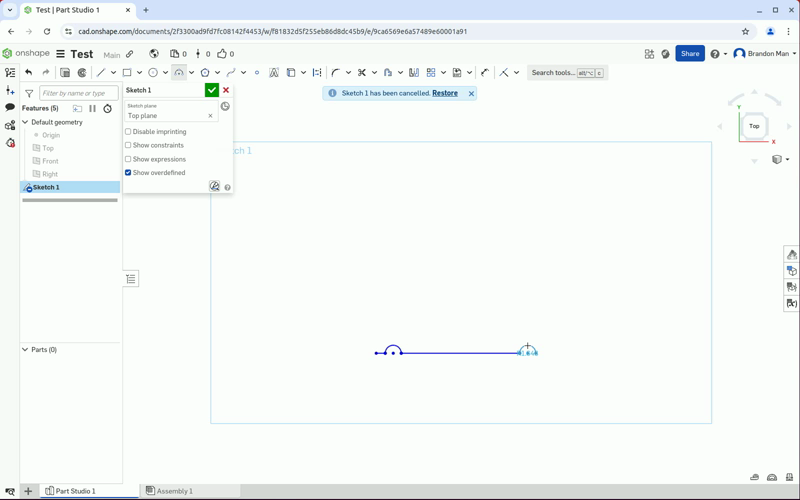
click(527, 345)
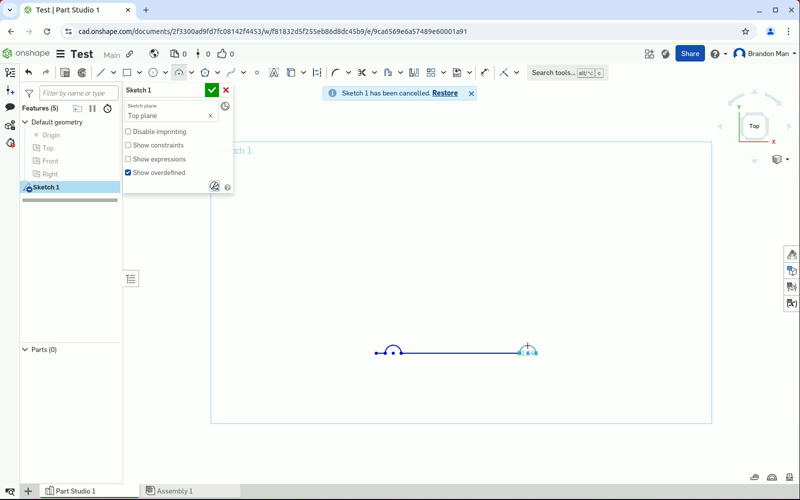
key_up(shift)
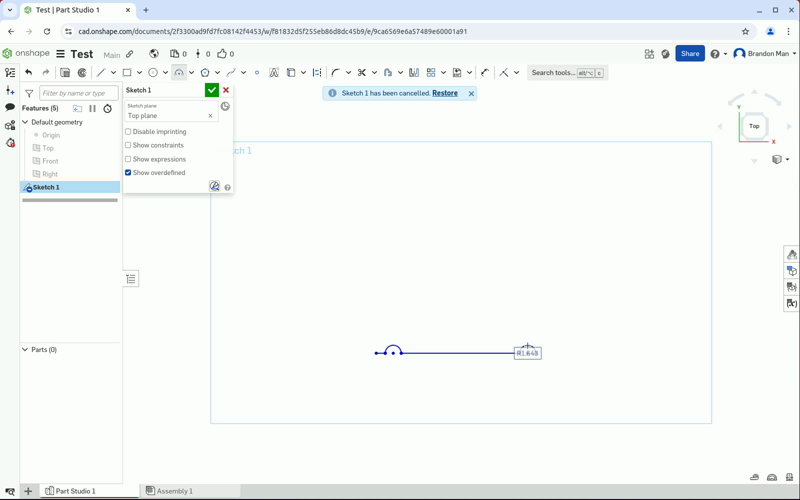
key(esc)
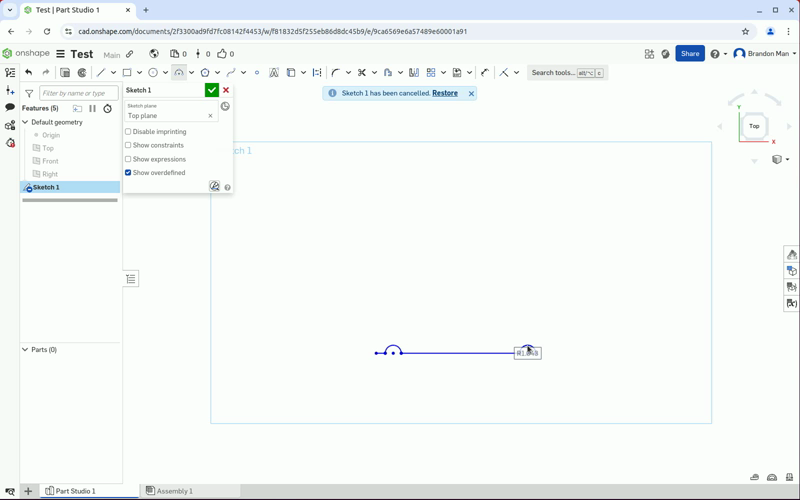
key(l)
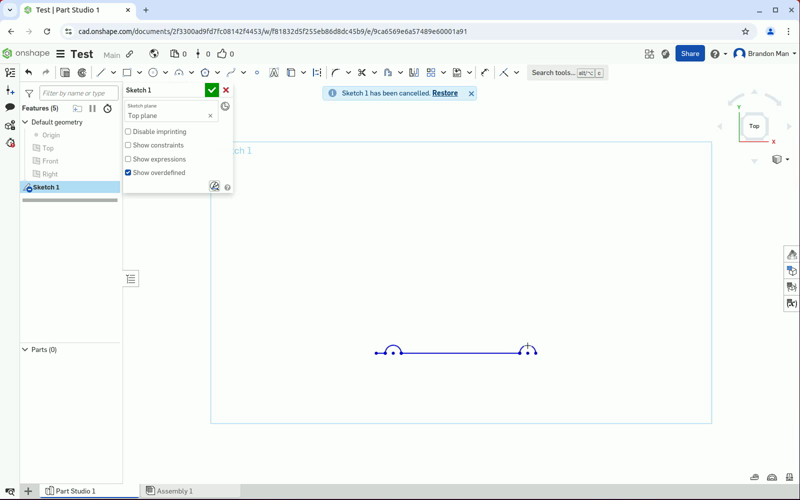
mouse_move(535, 353)
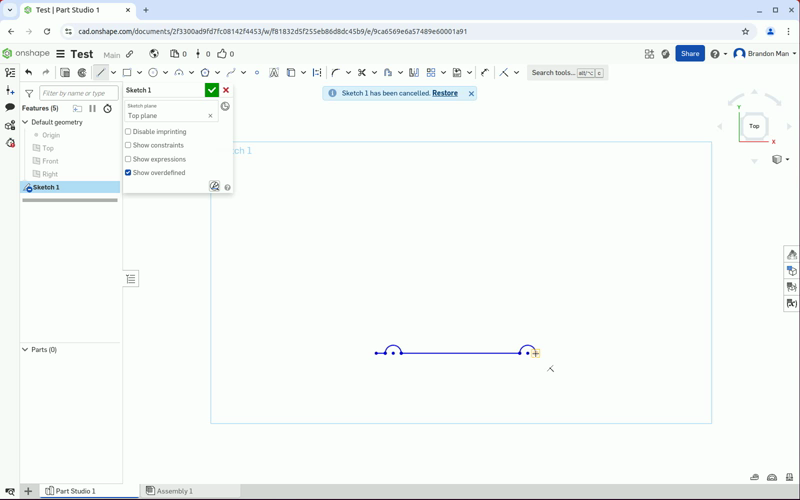
click(535, 353)
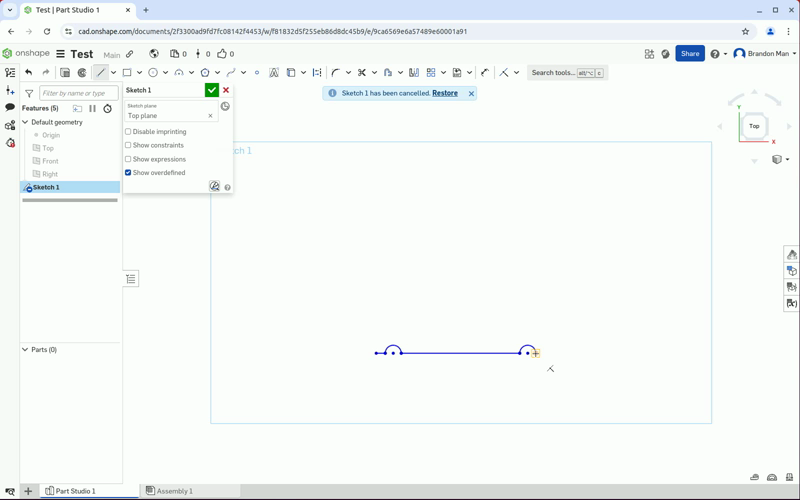
key_down(shift)
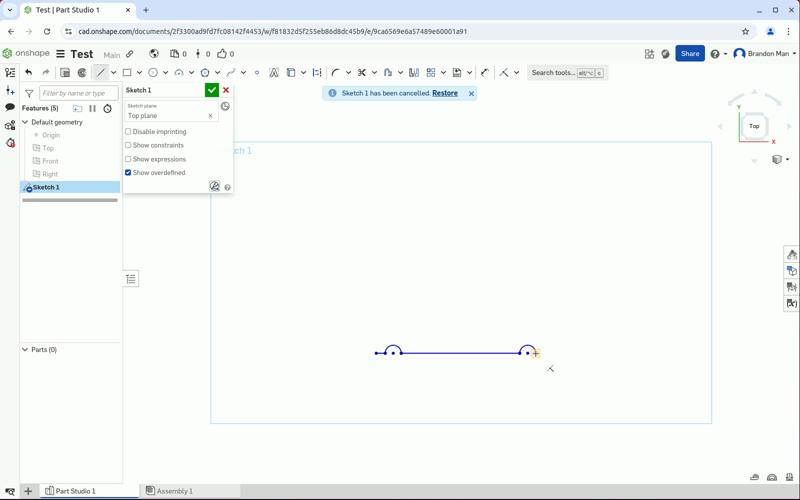
mouse_move(565, 353)
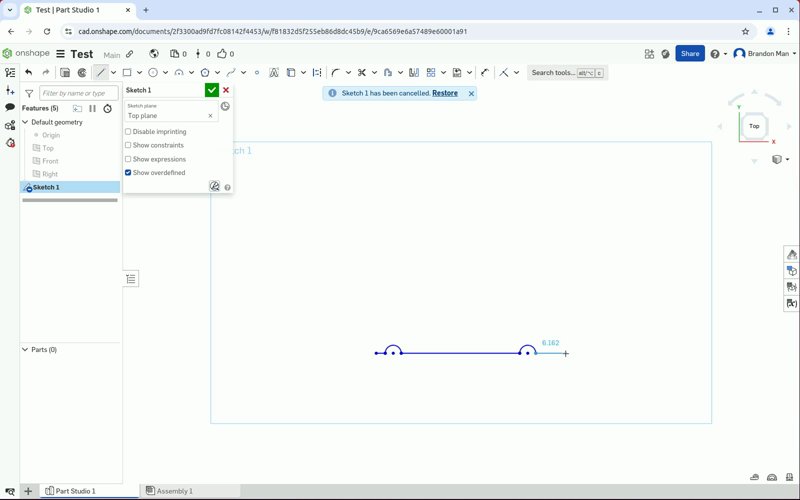
mouse_move(544, 353)
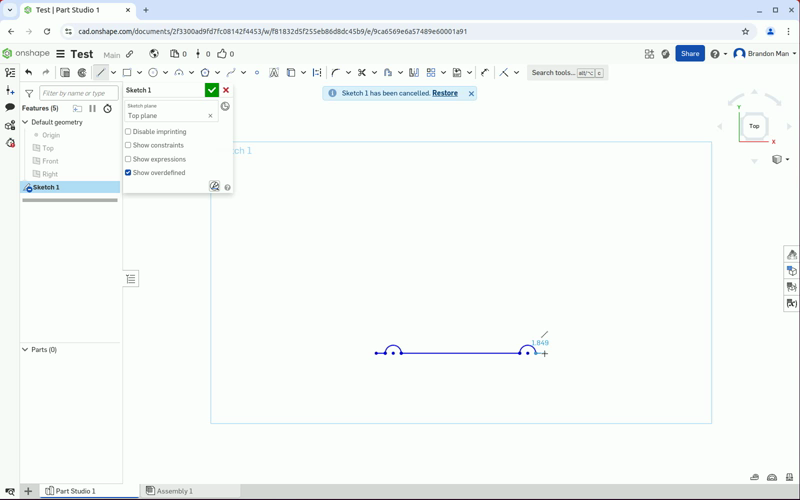
click(544, 353)
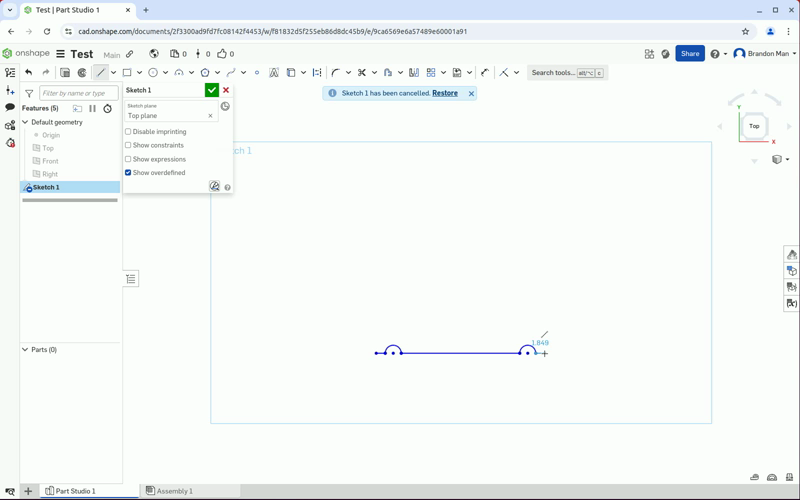
key_up(shift)
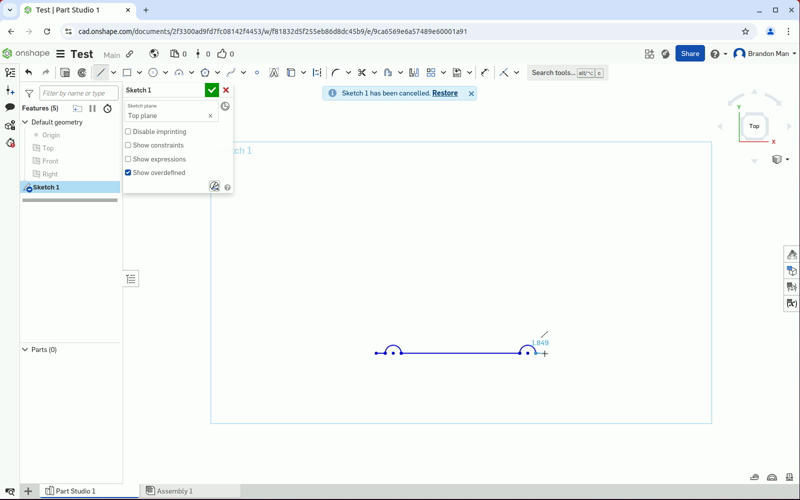
key_down(shift)
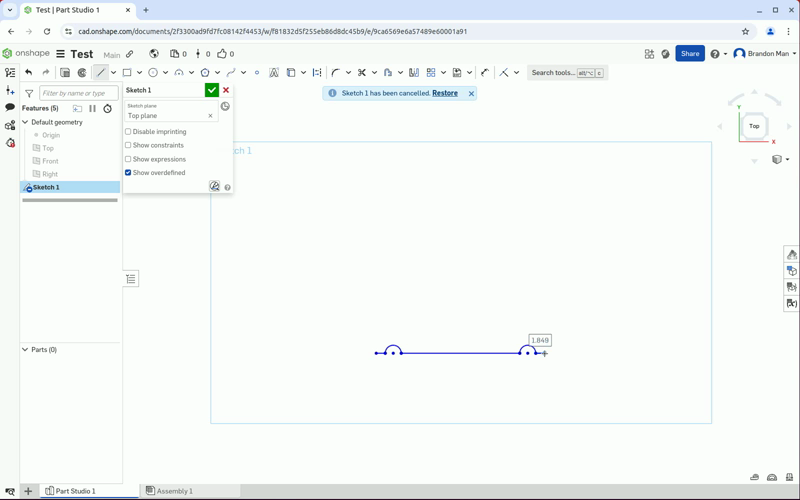
mouse_move(544, 213)
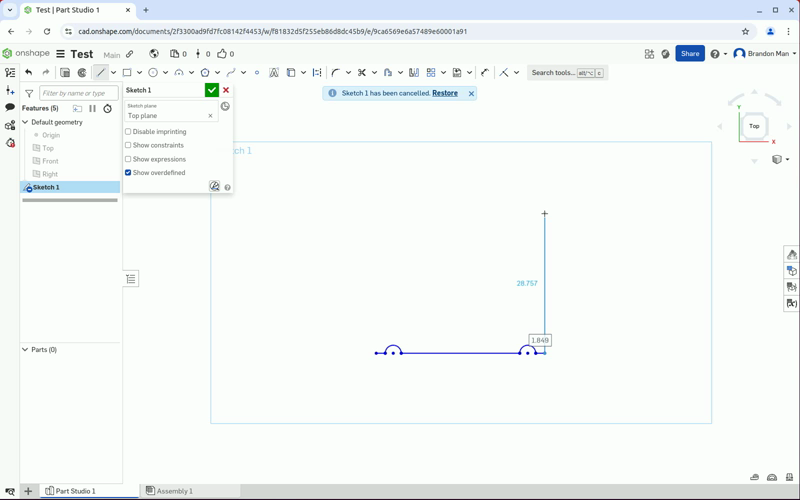
click(544, 213)
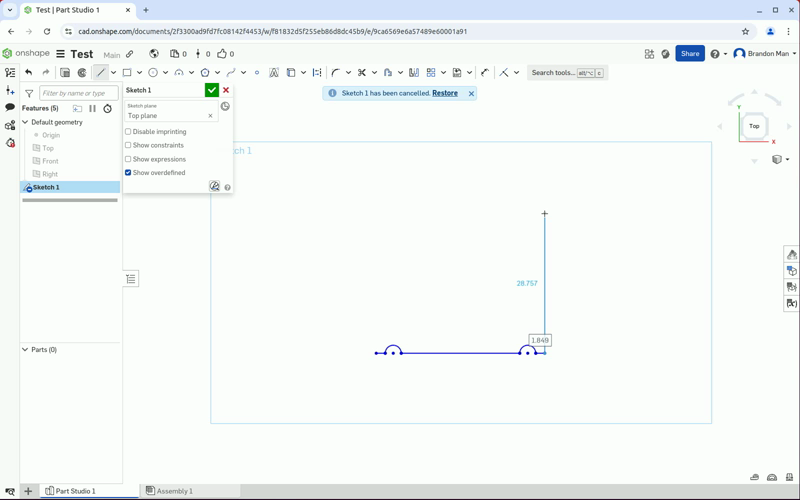
key_up(shift)
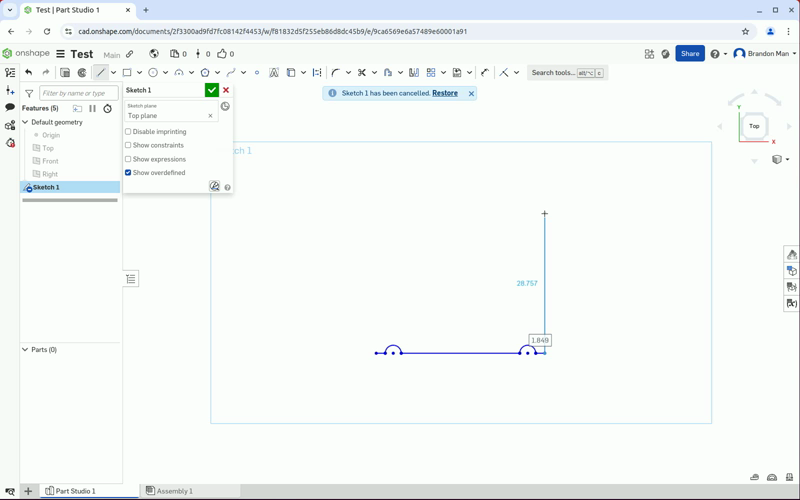
key_down(shift)
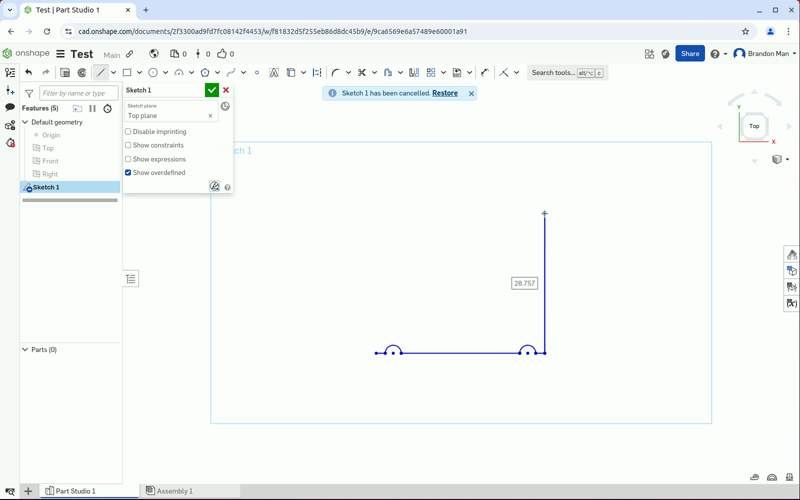
mouse_move(574, 213)
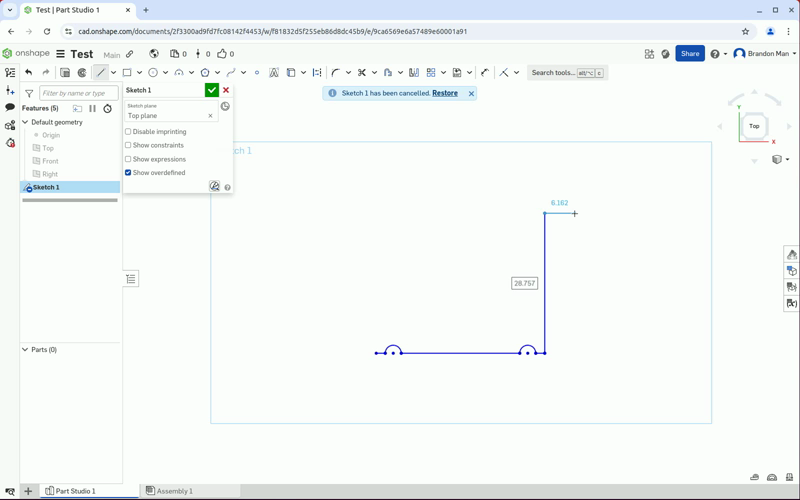
mouse_move(535, 213)
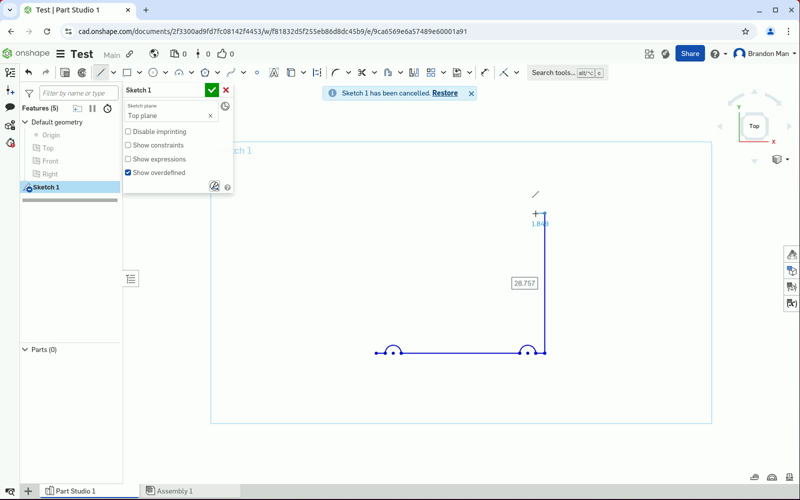
click(535, 213)
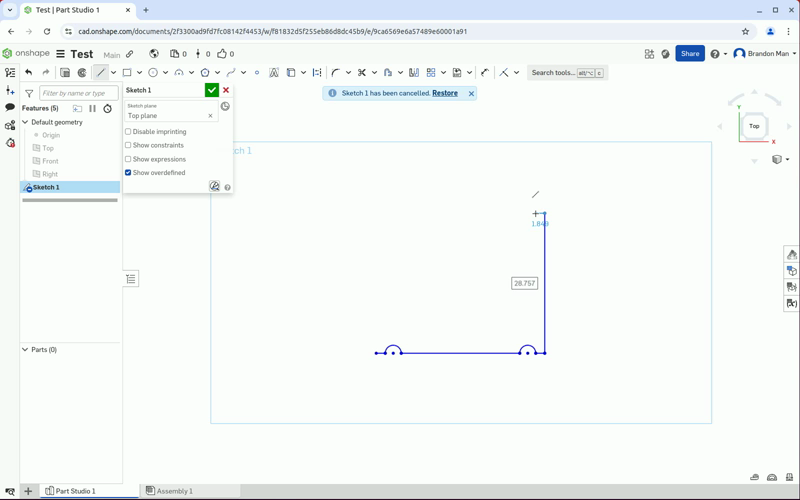
key_up(shift)
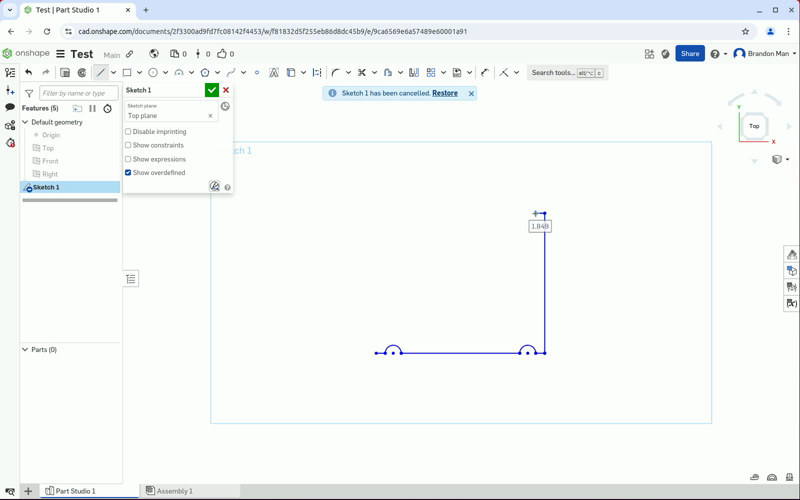
key(esc)
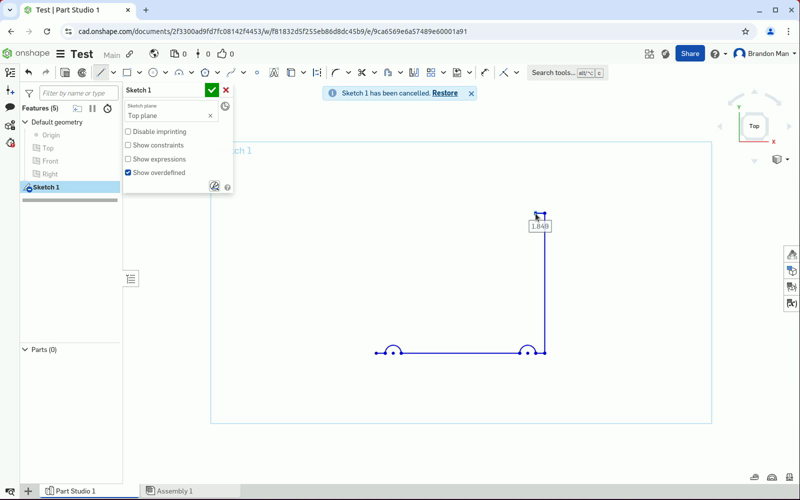
key(a)
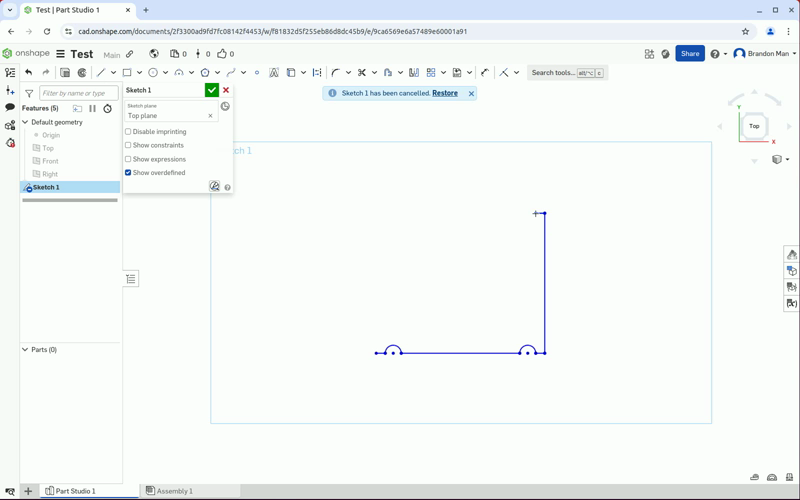
mouse_move(535, 213)
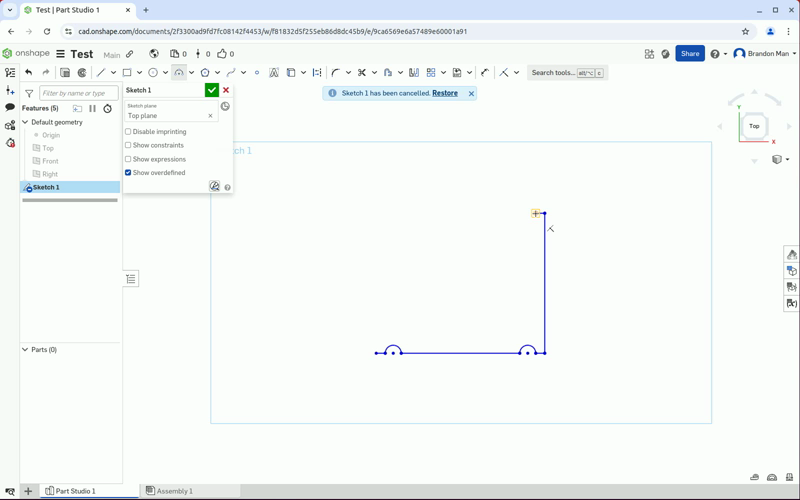
click(535, 213)
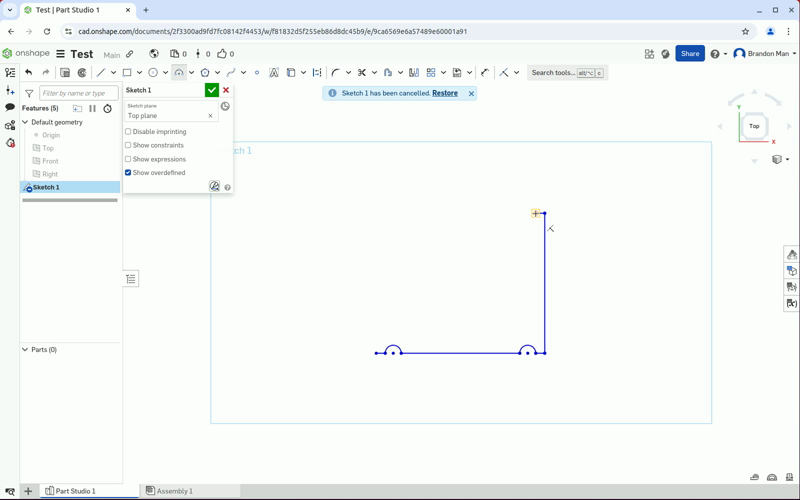
key_down(shift)
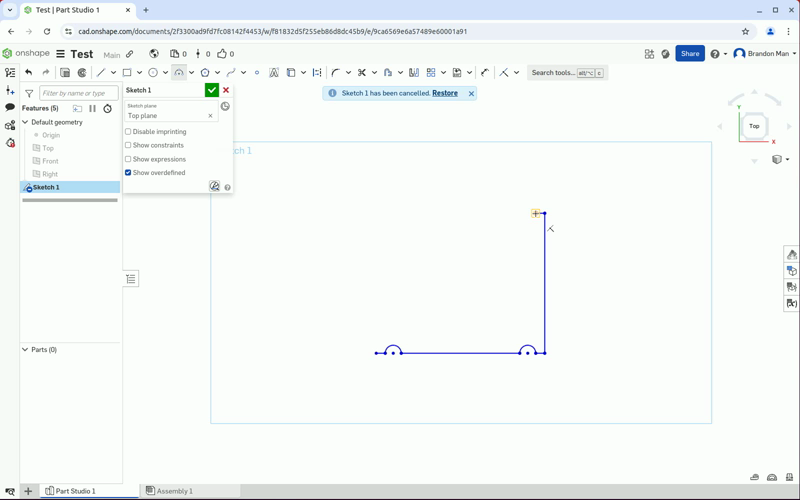
mouse_move(519, 213)
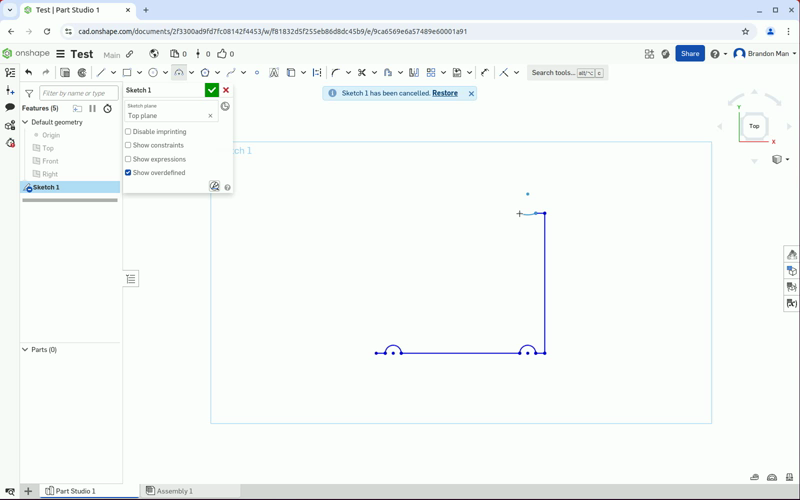
click(519, 213)
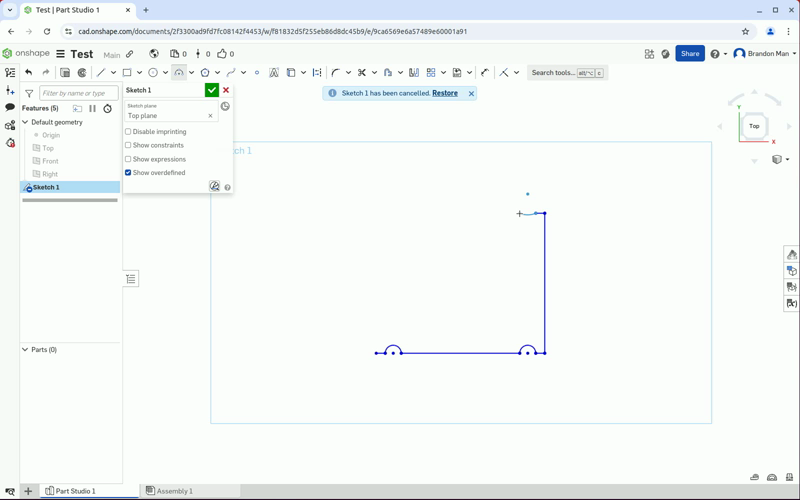
mouse_move(527, 221)
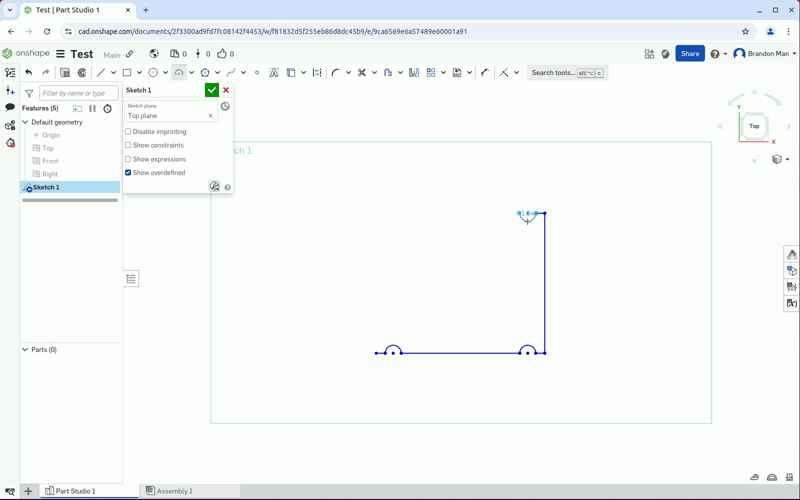
click(527, 221)
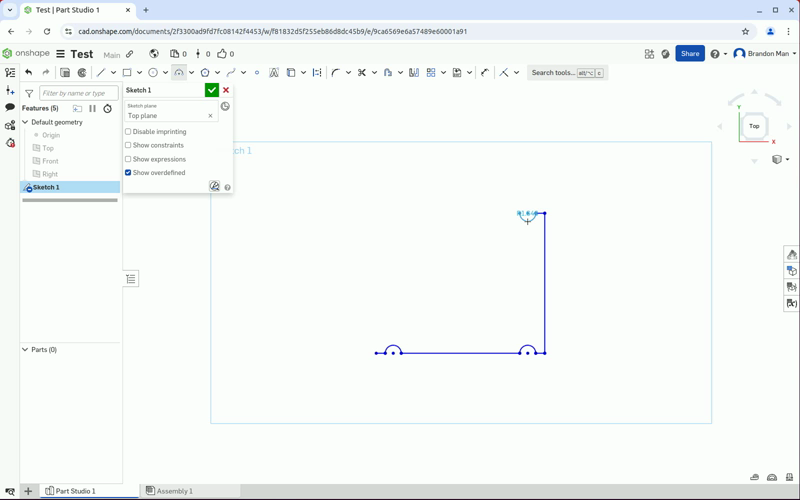
key_up(shift)
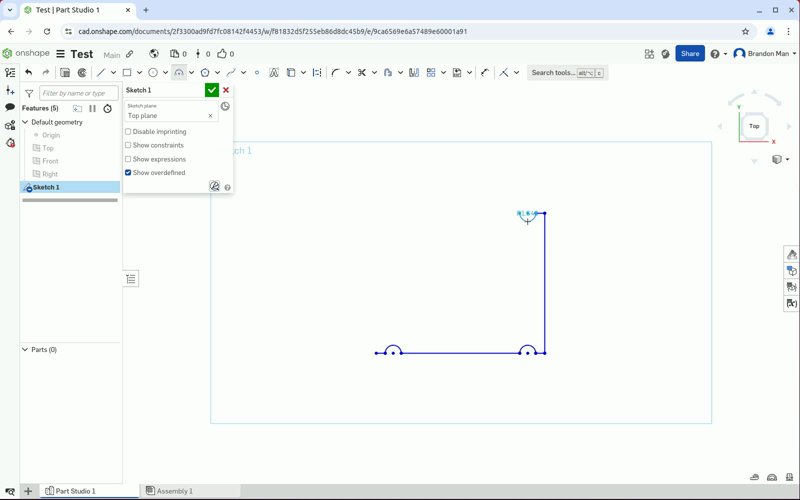
key(esc)
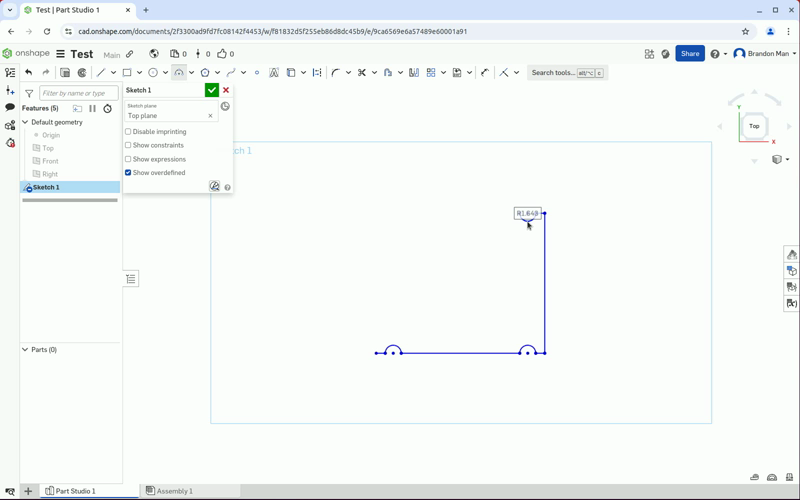
key(l)
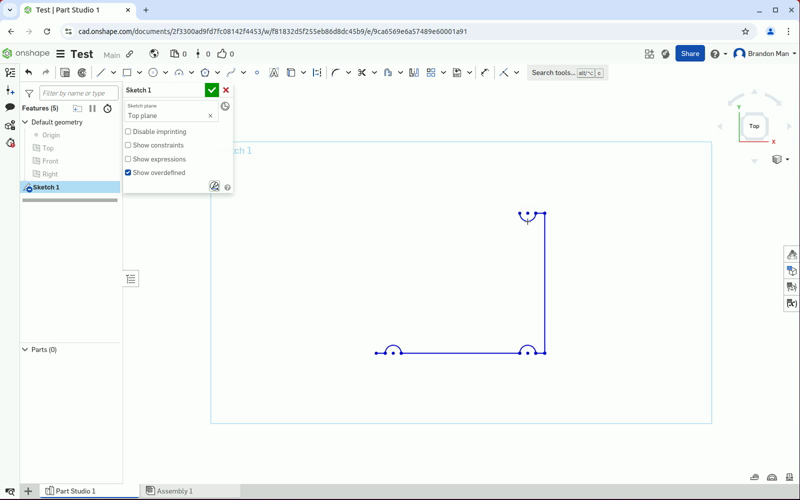
mouse_move(519, 213)
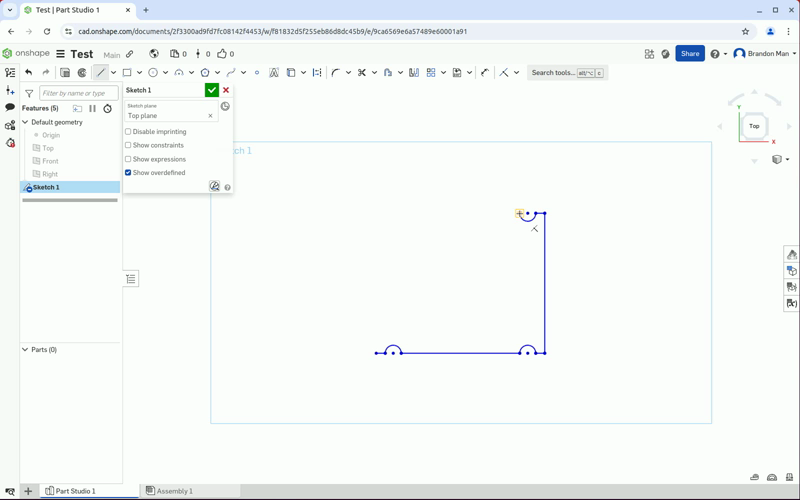
click(519, 213)
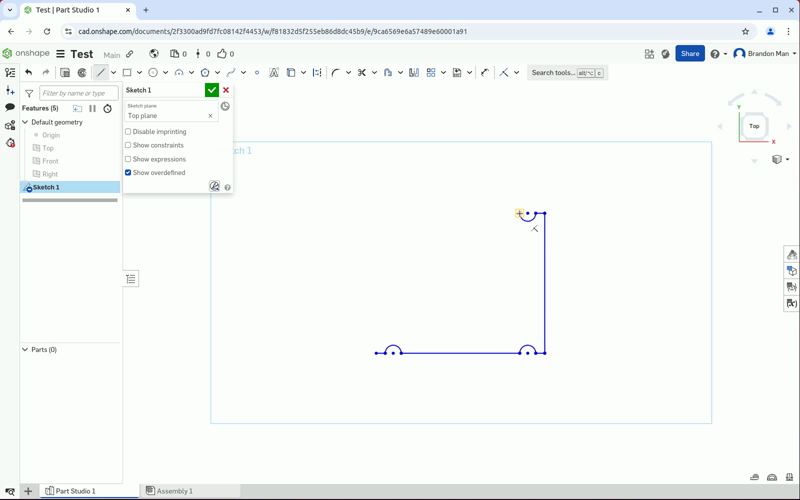
key_down(shift)
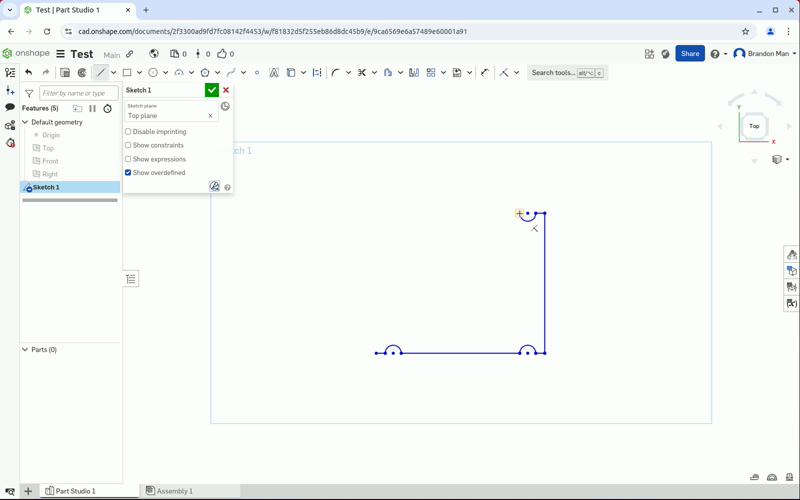
mouse_move(401, 213)
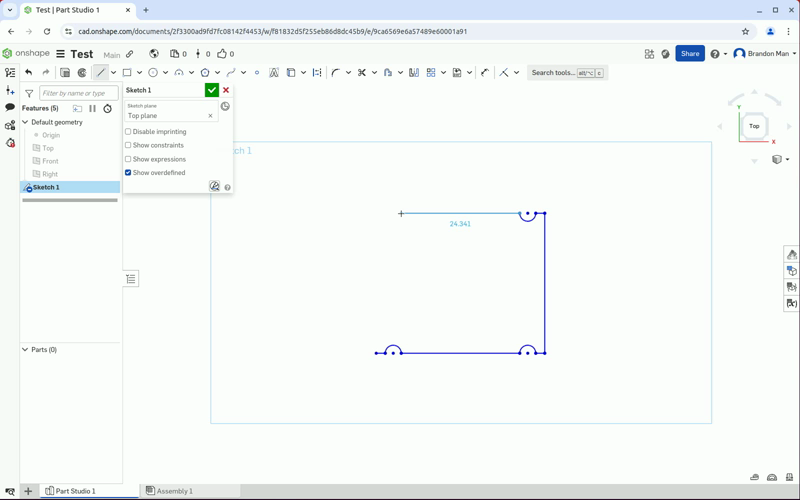
click(401, 213)
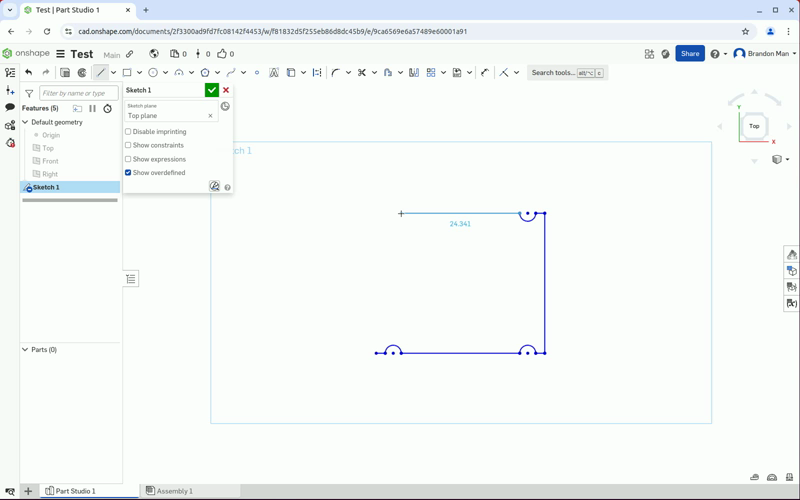
key_up(shift)
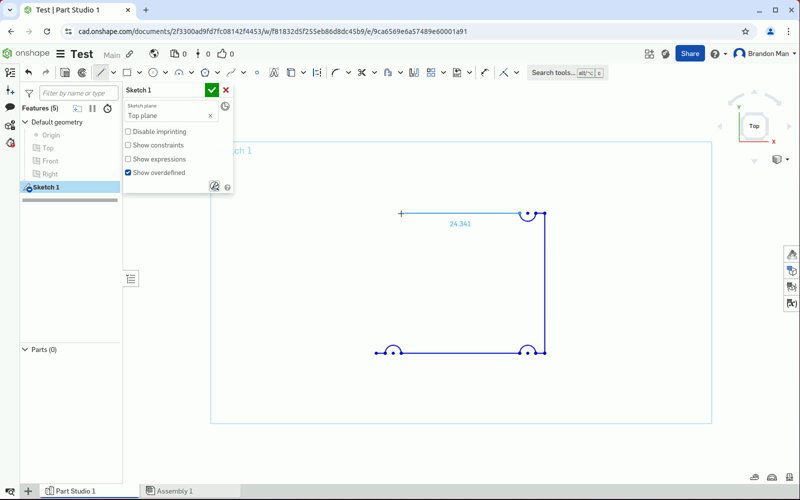
key(esc)
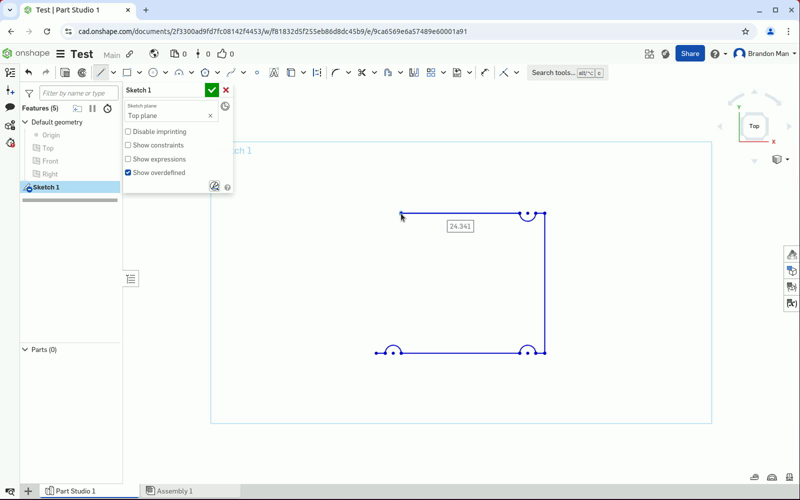
key(a)
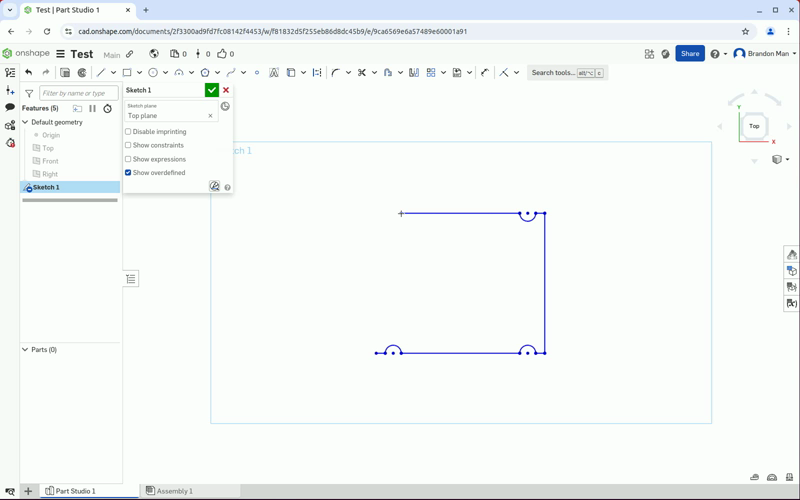
mouse_move(401, 213)
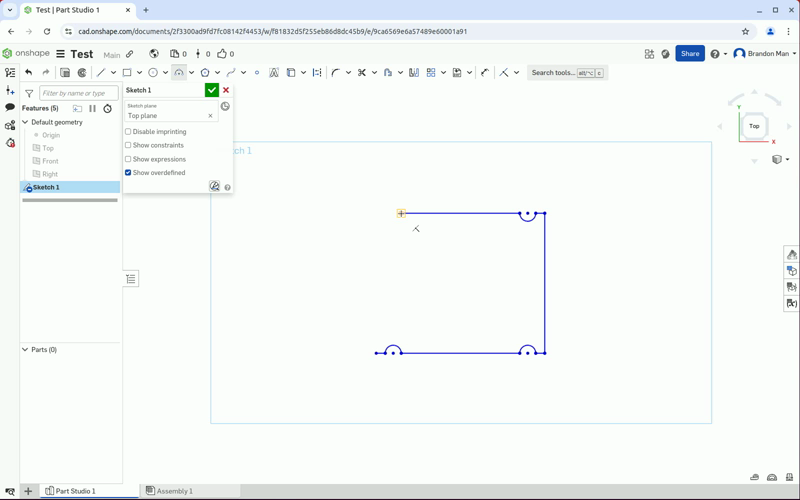
click(401, 213)
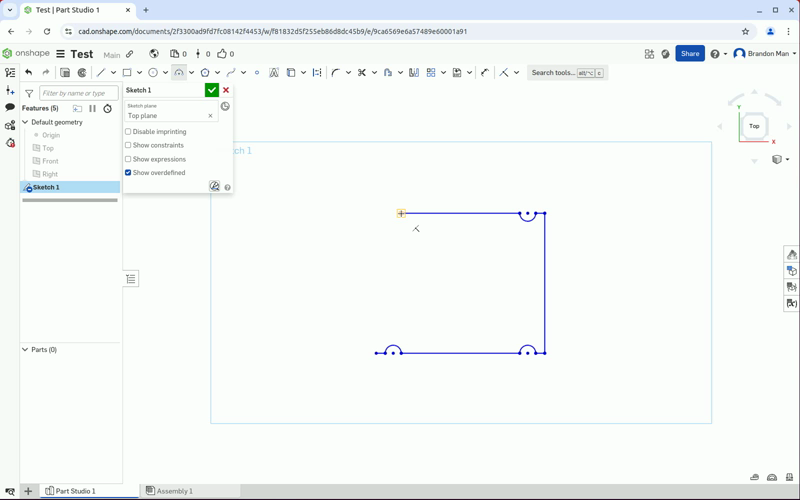
key_down(shift)
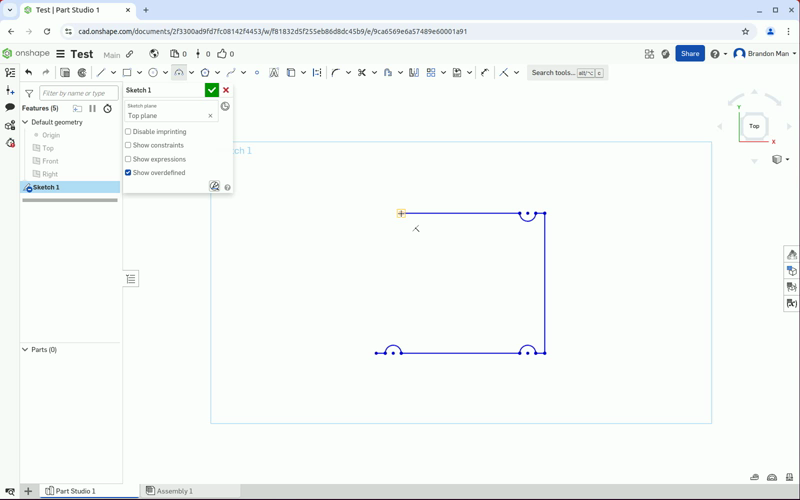
mouse_move(385, 213)
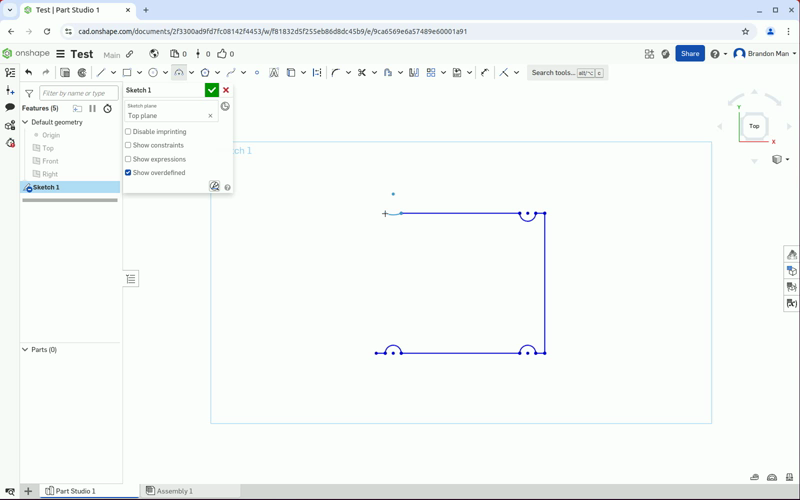
click(385, 213)
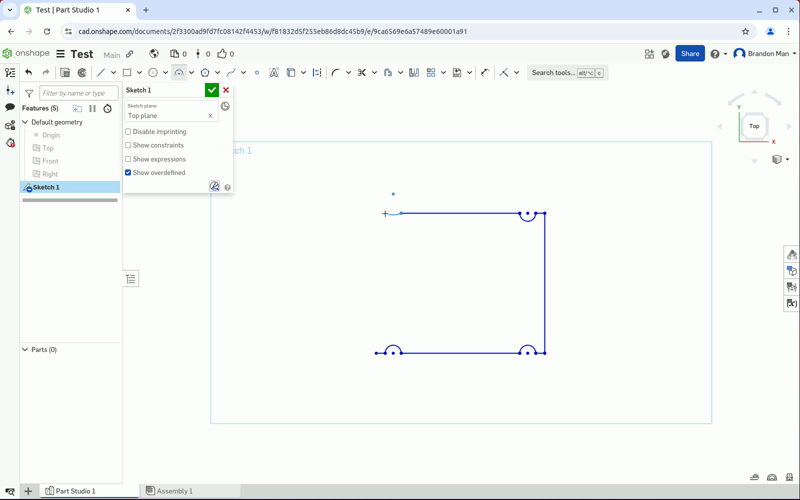
mouse_move(393, 221)
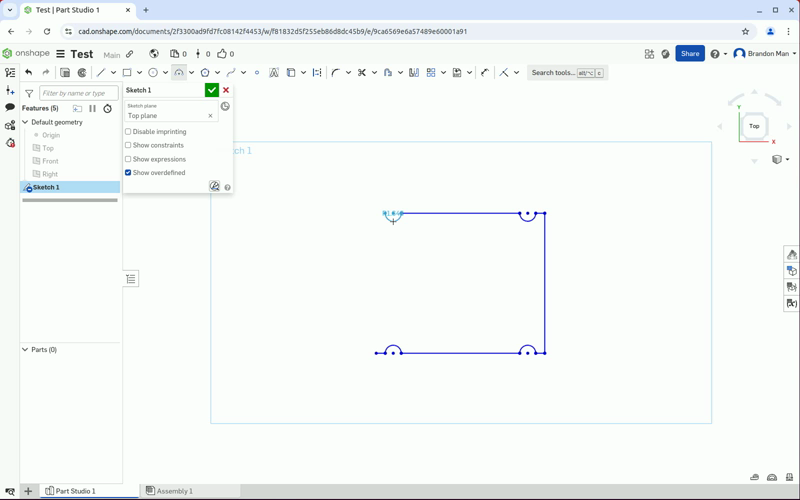
click(393, 221)
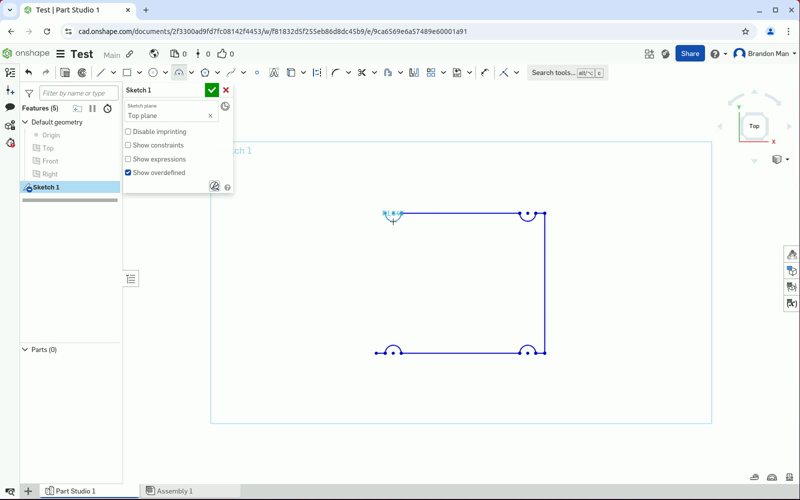
key_up(shift)
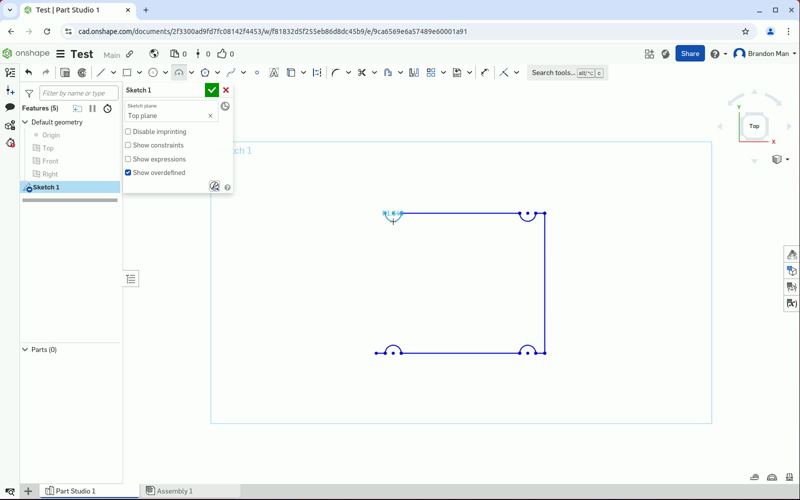
key(esc)
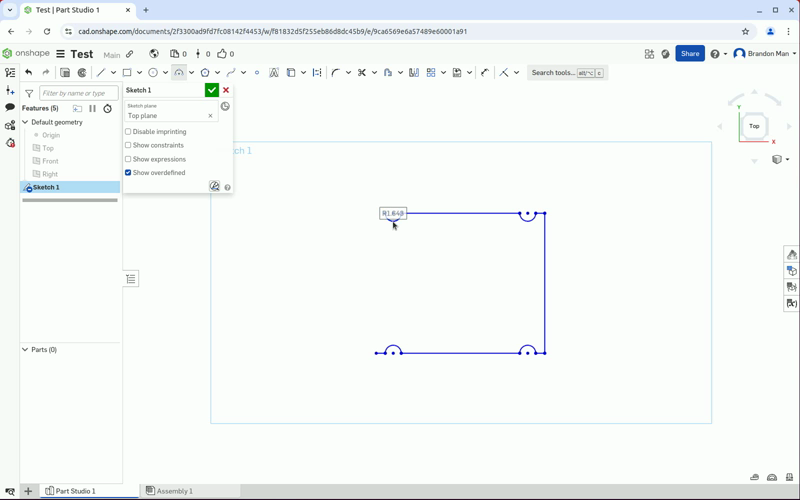
key(l)
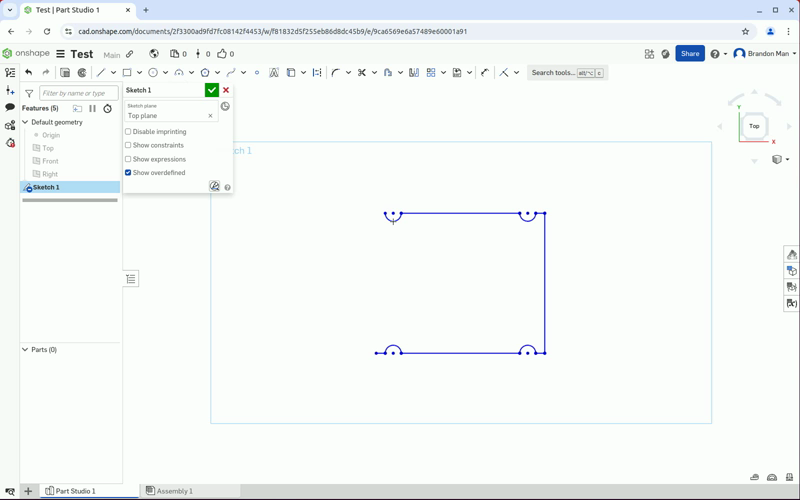
mouse_move(385, 213)
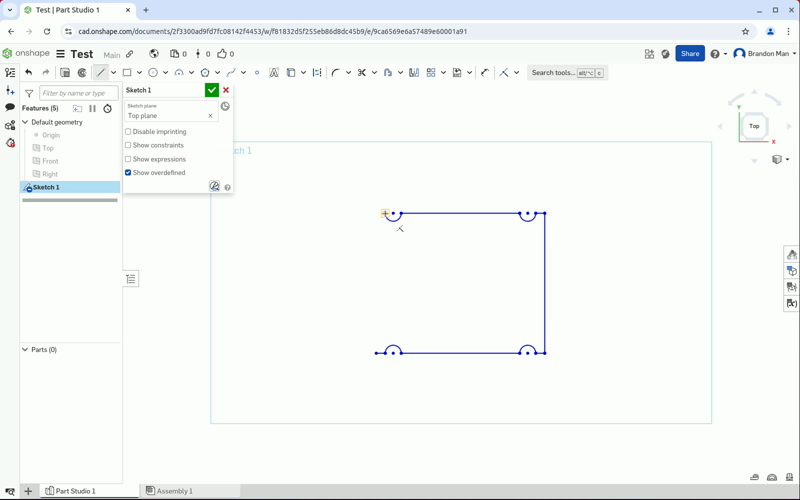
click(385, 213)
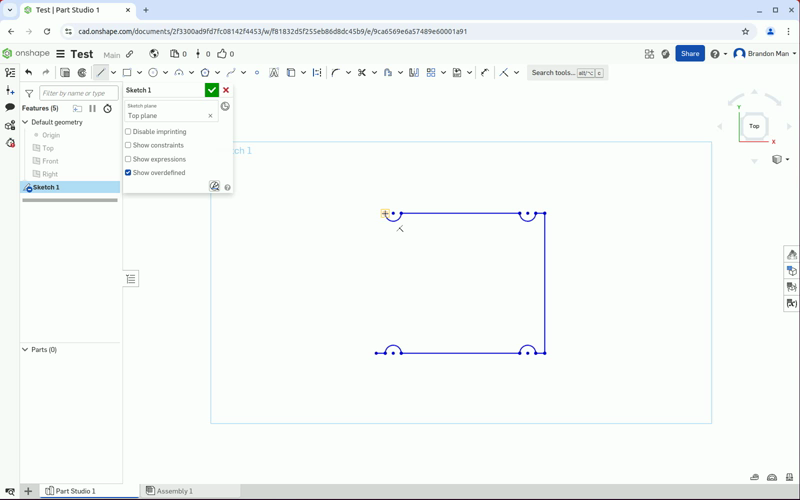
key_down(shift)
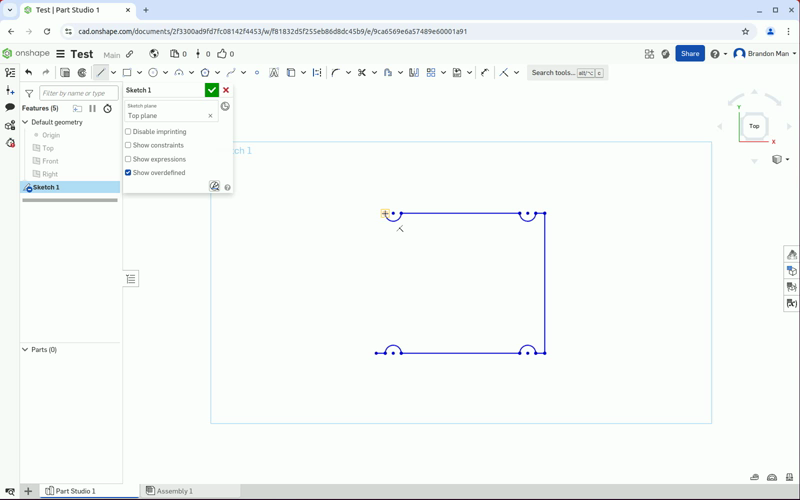
mouse_move(415, 213)
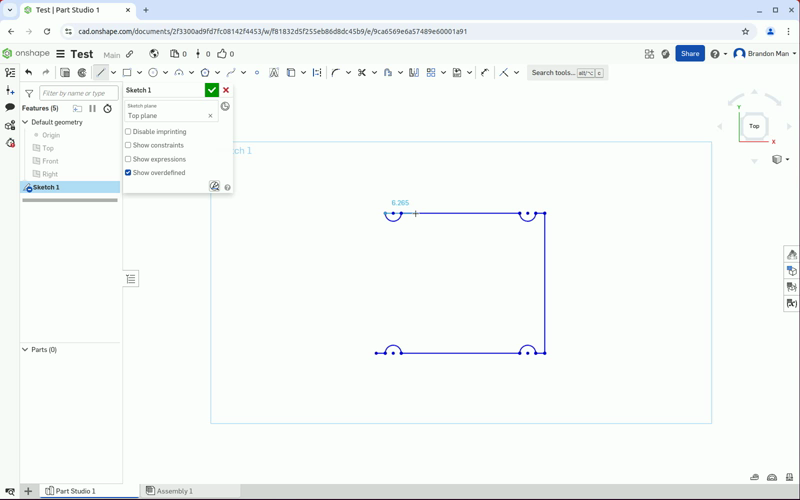
mouse_move(376, 213)
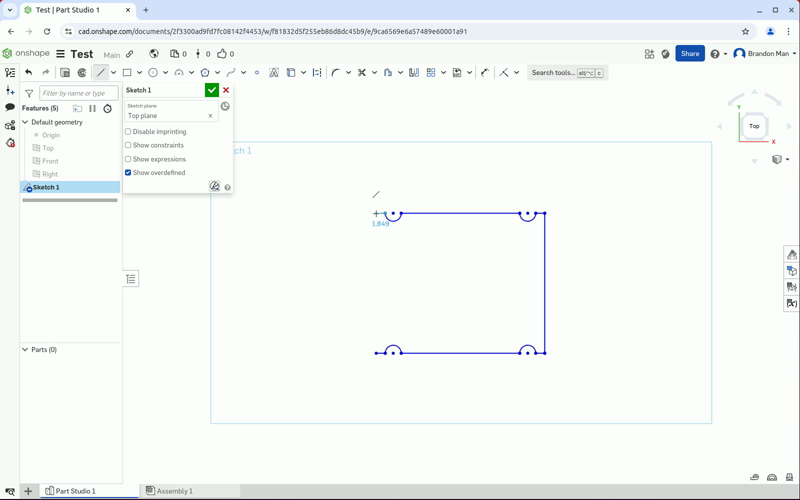
click(376, 213)
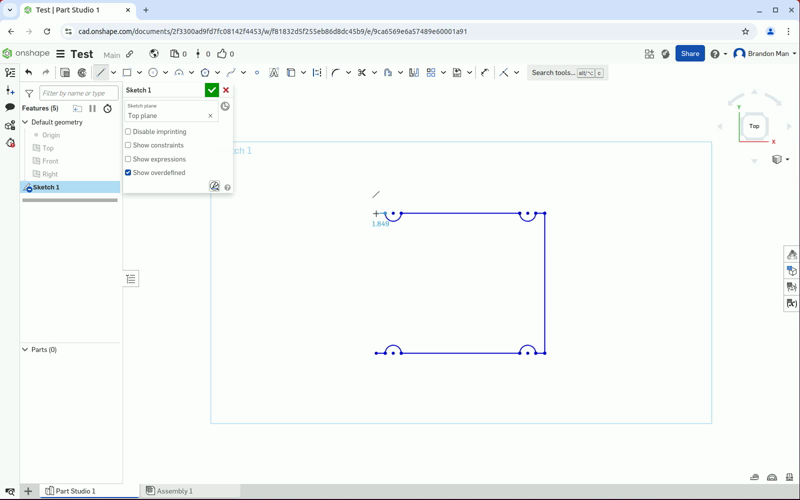
key_up(shift)
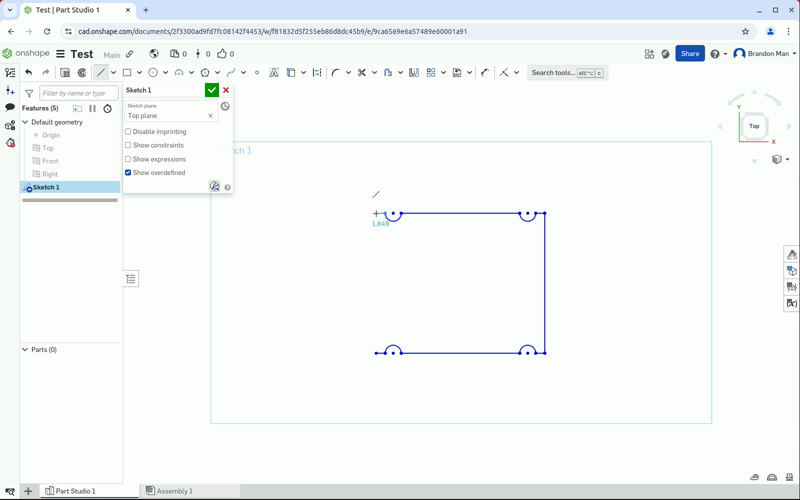
key_down(shift)
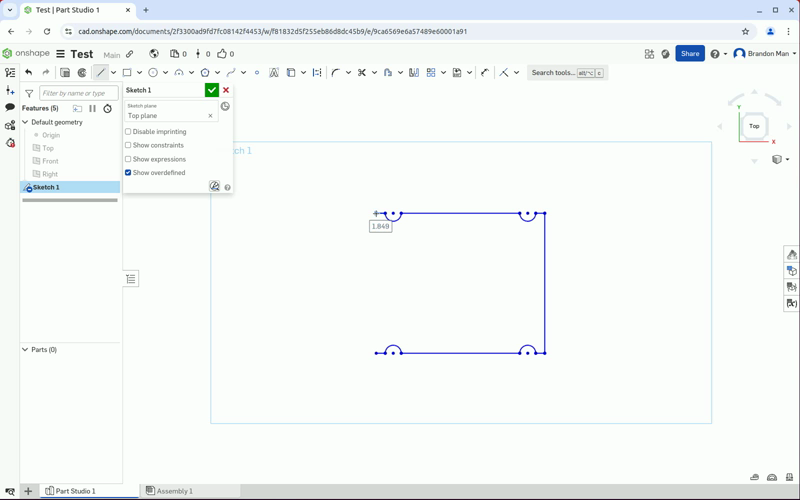
mouse_move(376, 353)
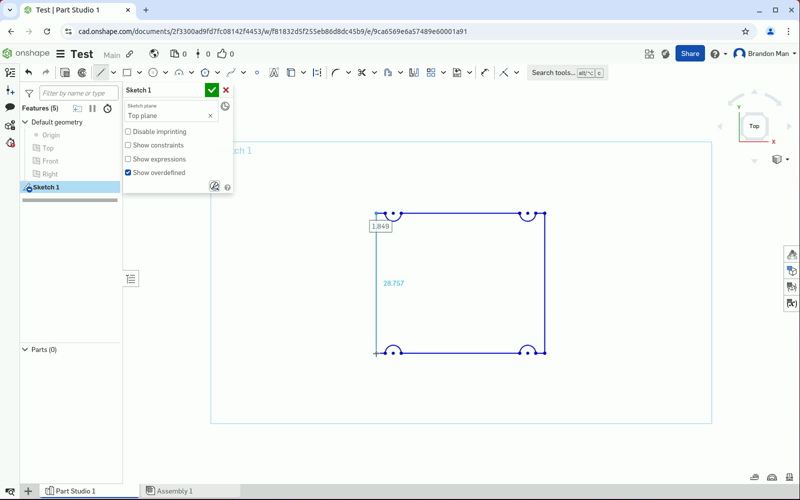
key_up(shift)
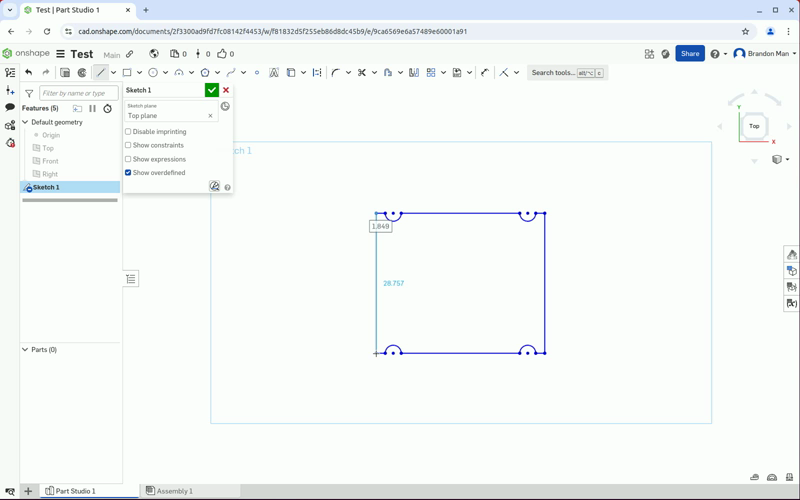
click(376, 353)
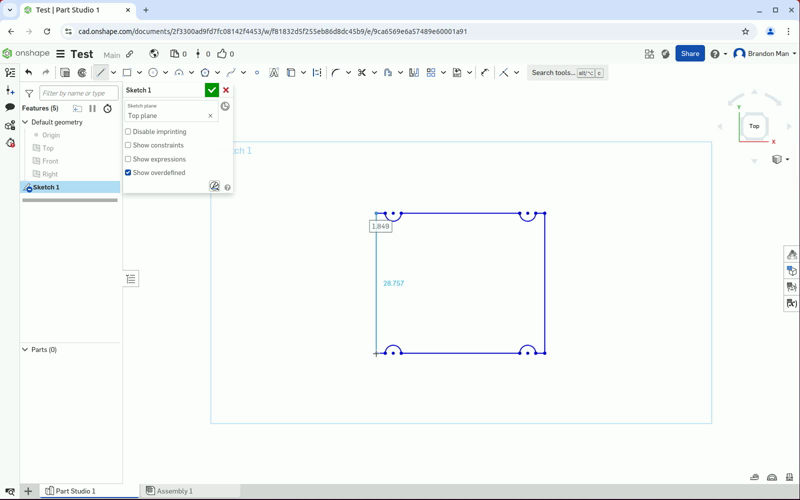
key(esc)
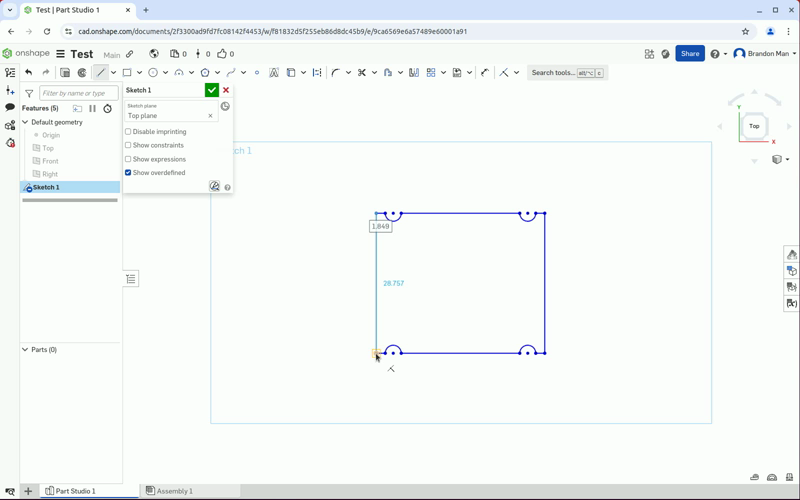
key(c)
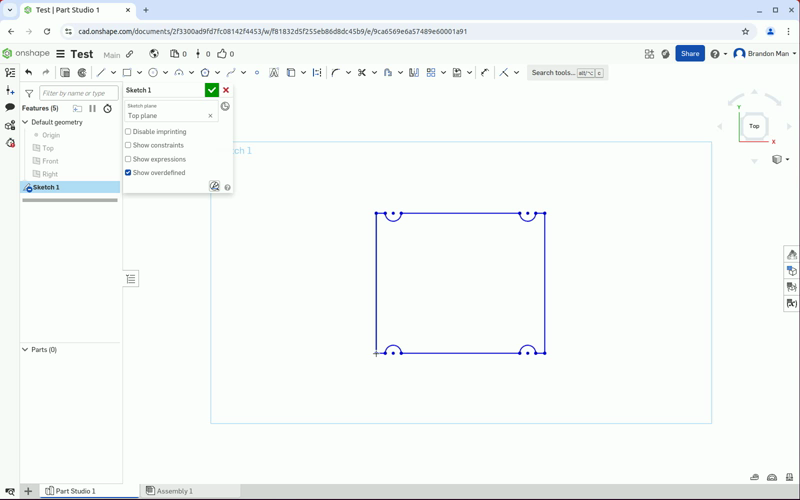
key_down(shift)
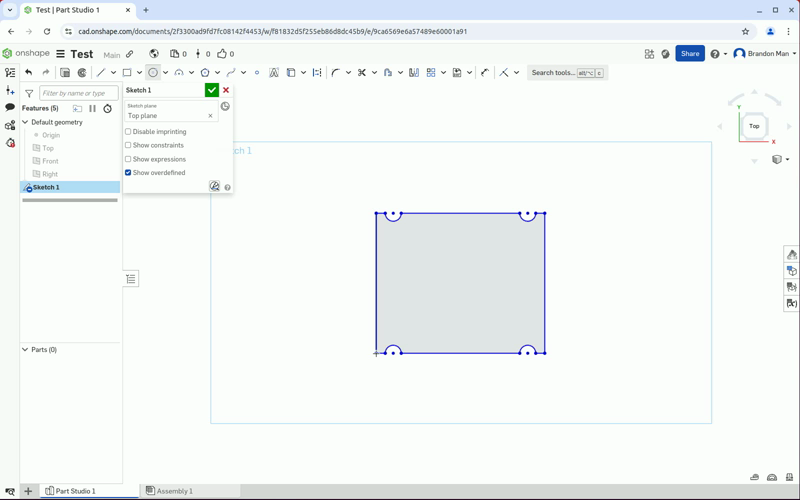
mouse_move(461, 282)
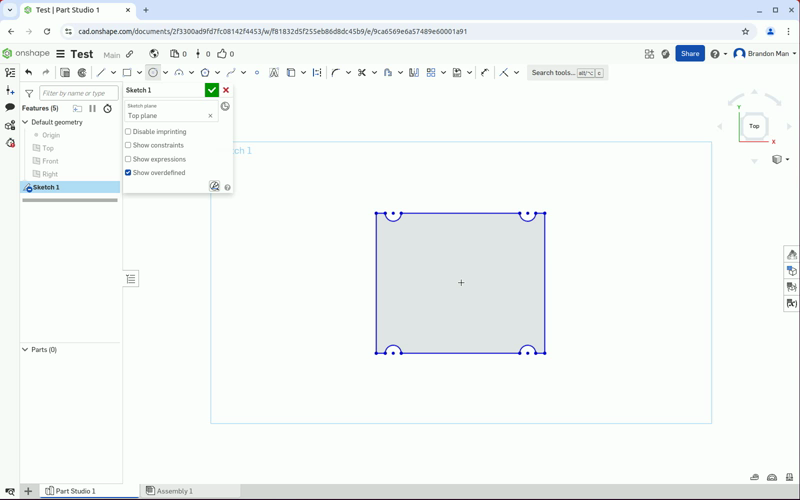
click(461, 282)
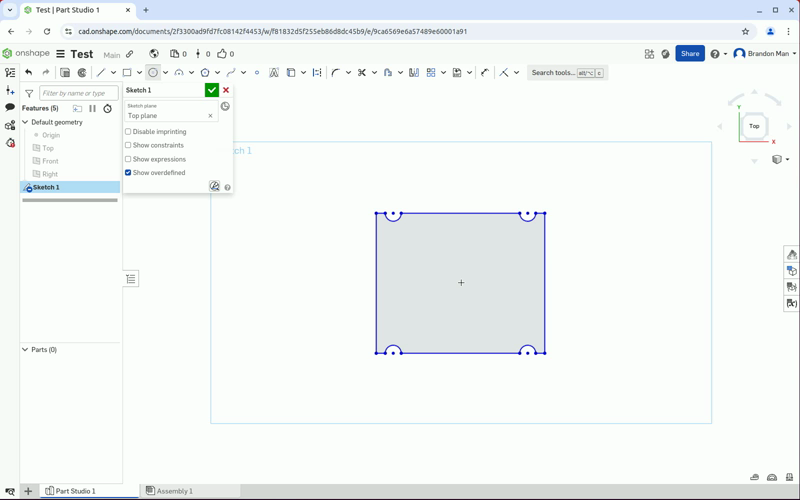
key_up(shift)
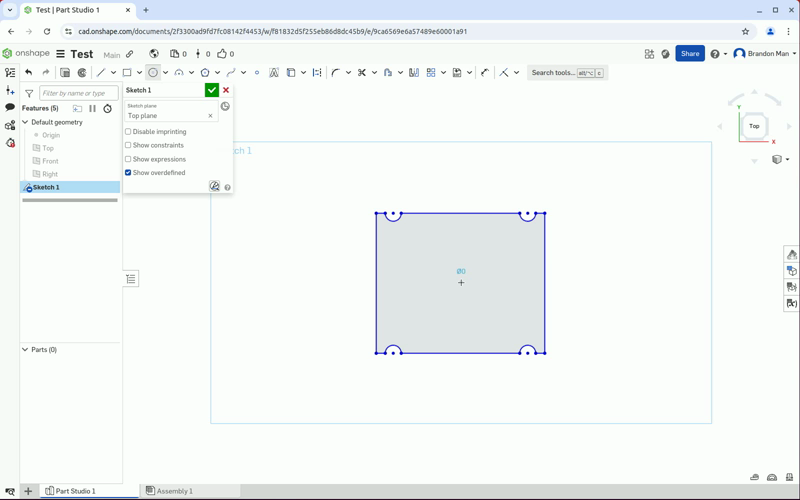
mouse_move(500, 282)
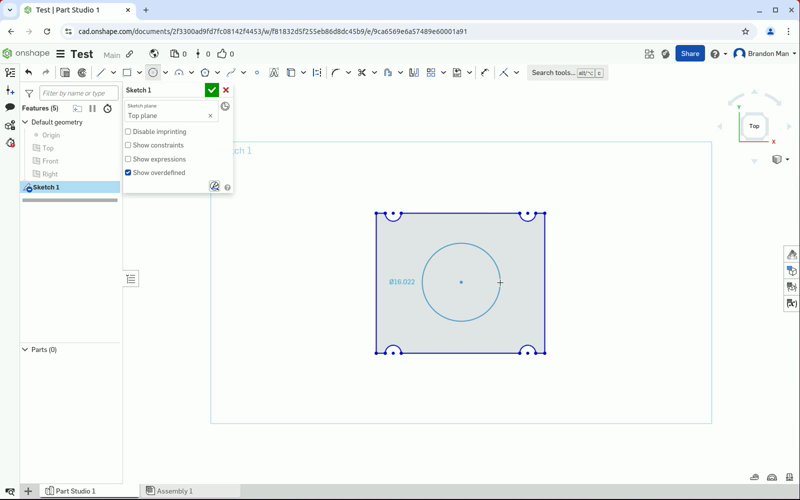
click(500, 282)
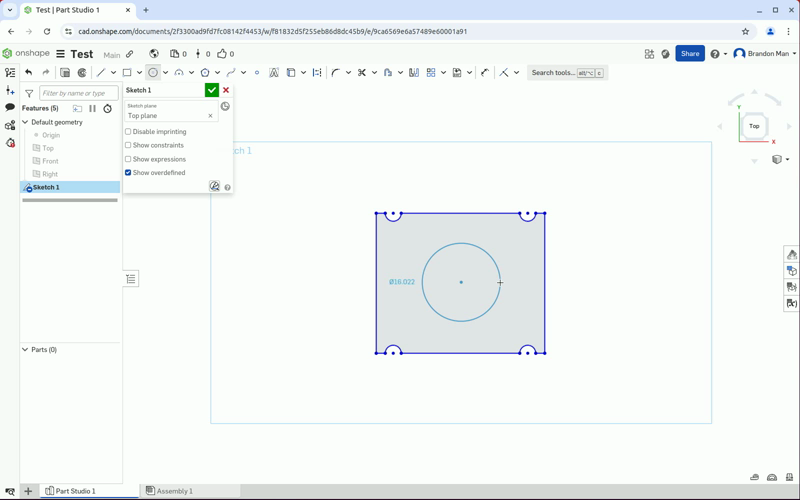
key(esc)
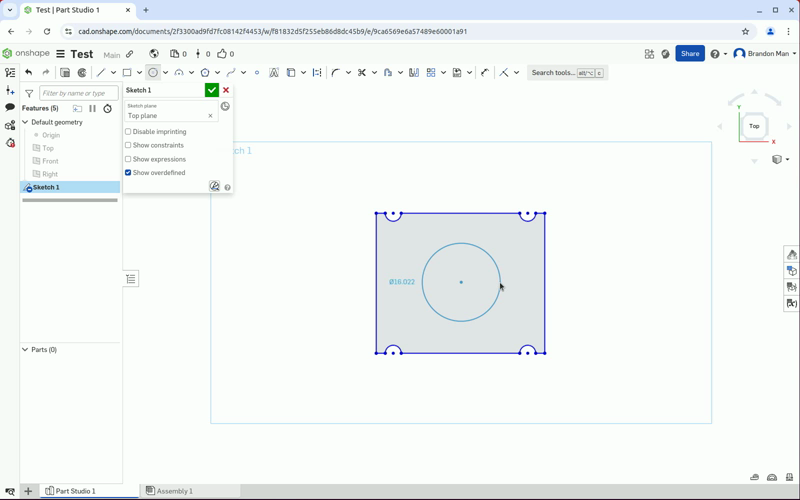
mouse_move(401, 250)
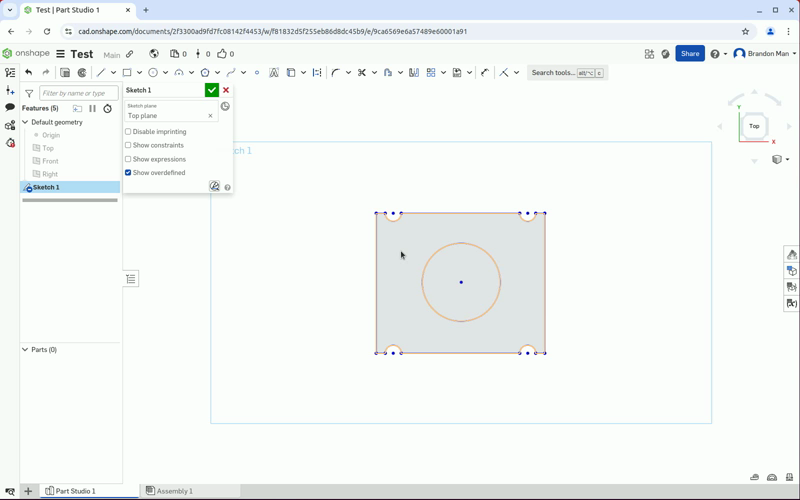
click(401, 250)
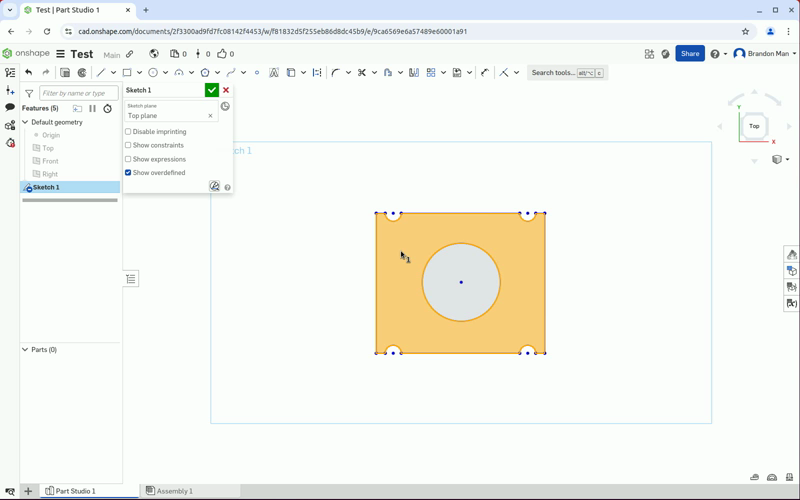
mouse_move(73, 352)
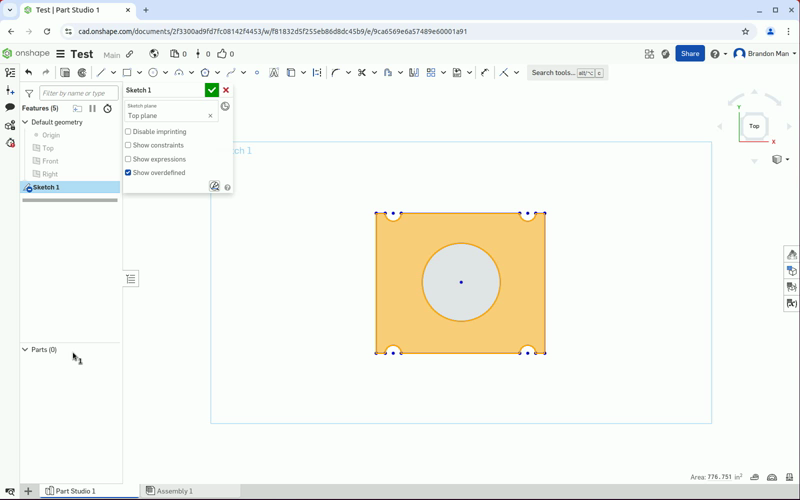
key(shift+y)
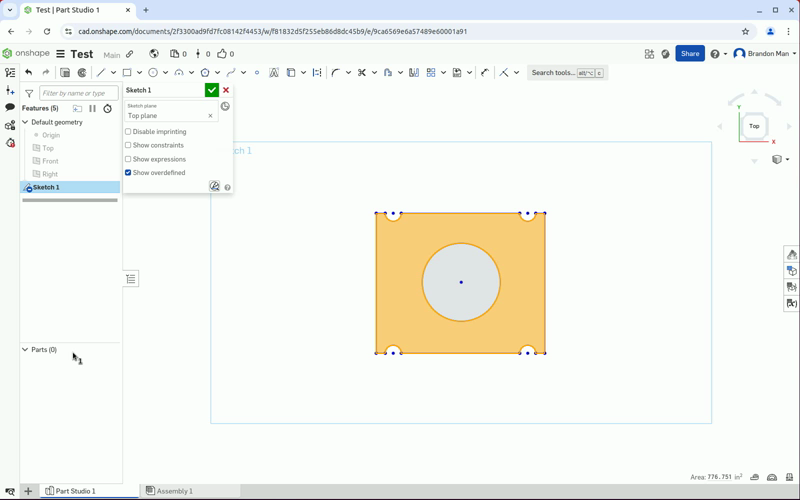
key(shift+e)
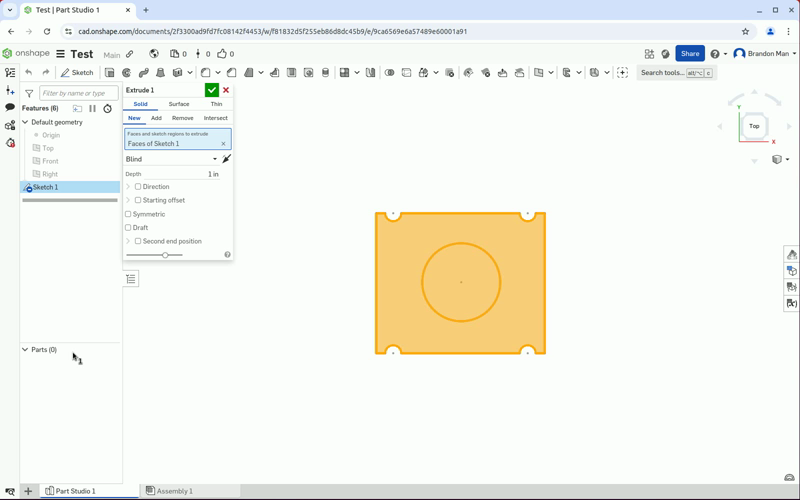
mouse_move(143, 106)
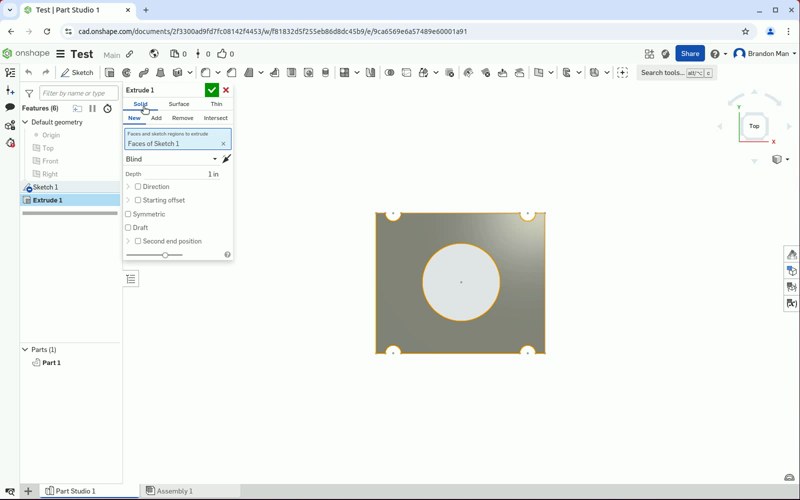
click(143, 106)
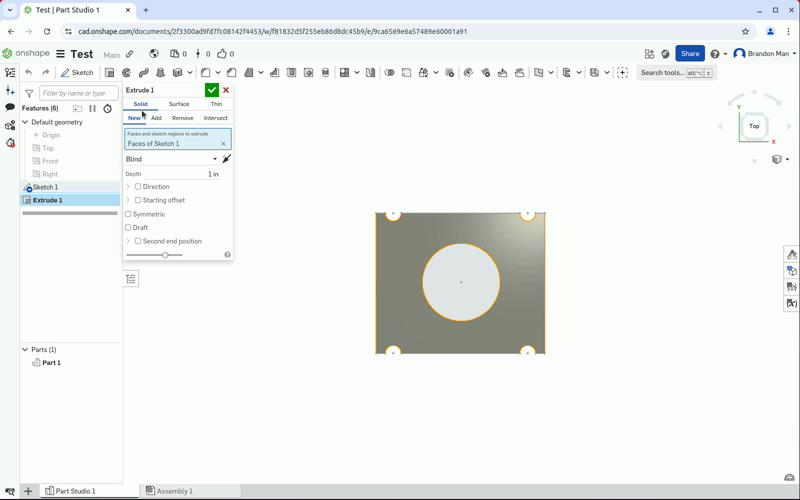
mouse_move(137, 120)
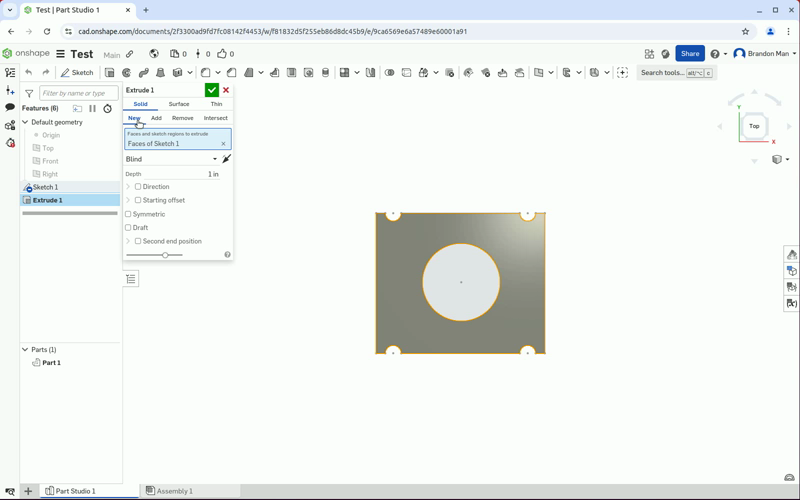
click(137, 120)
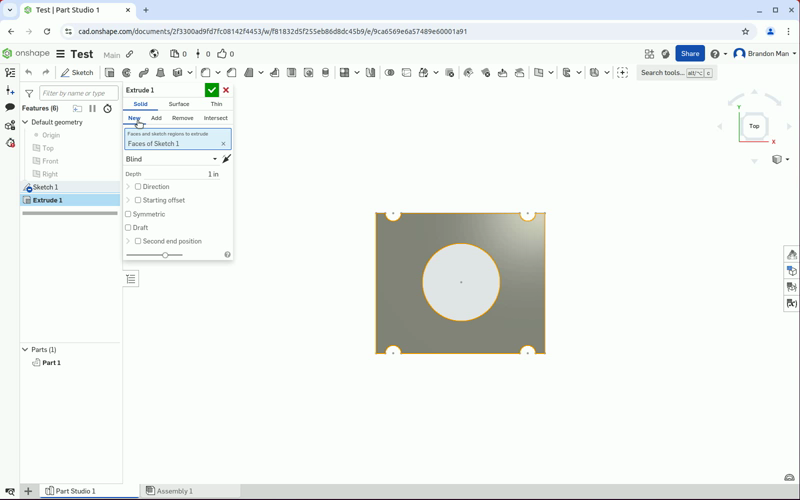
key(tab, 4)
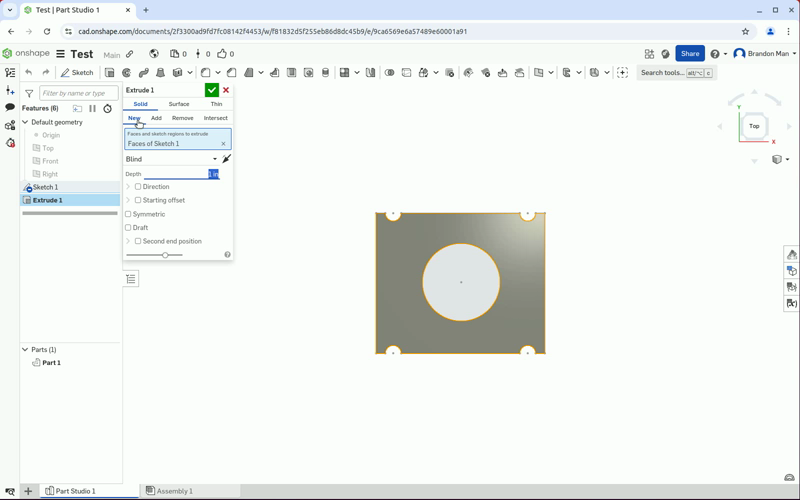
text(2.407)
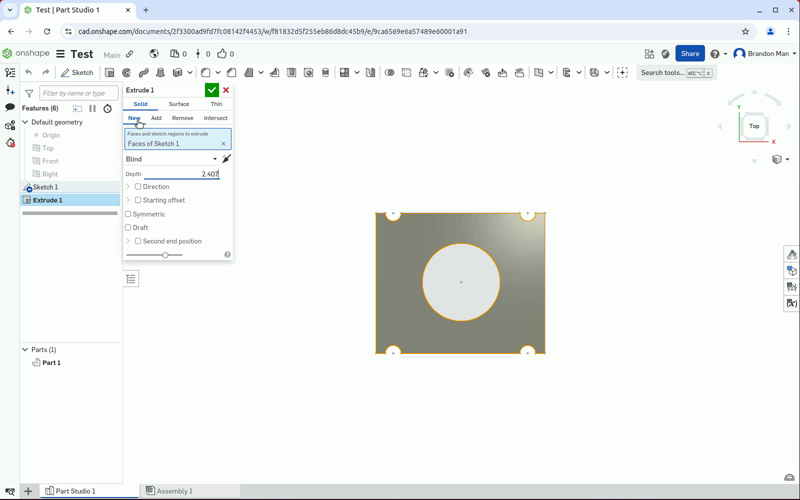
key(enter)
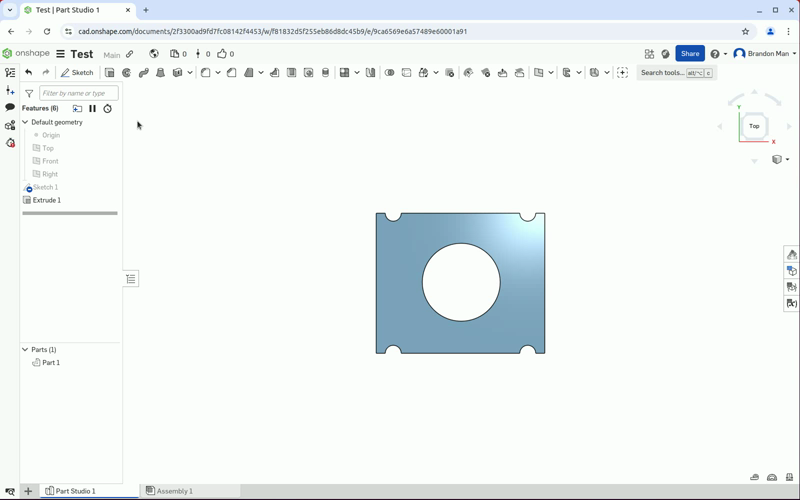
key(shift+h)
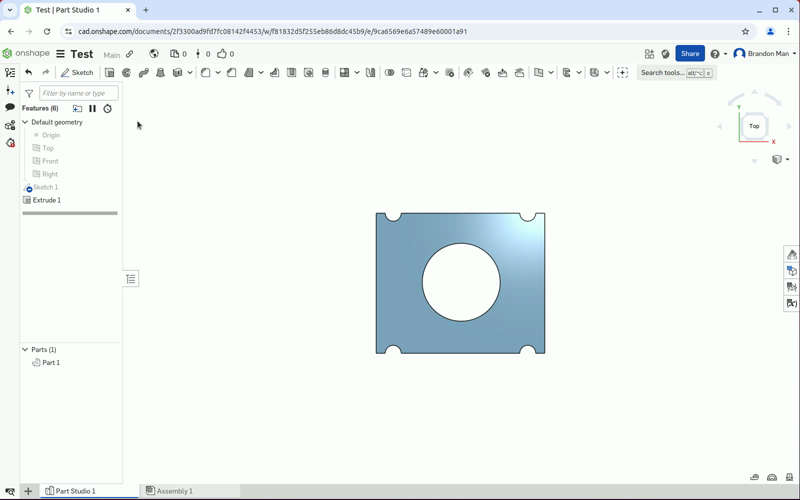
key(shift+h)
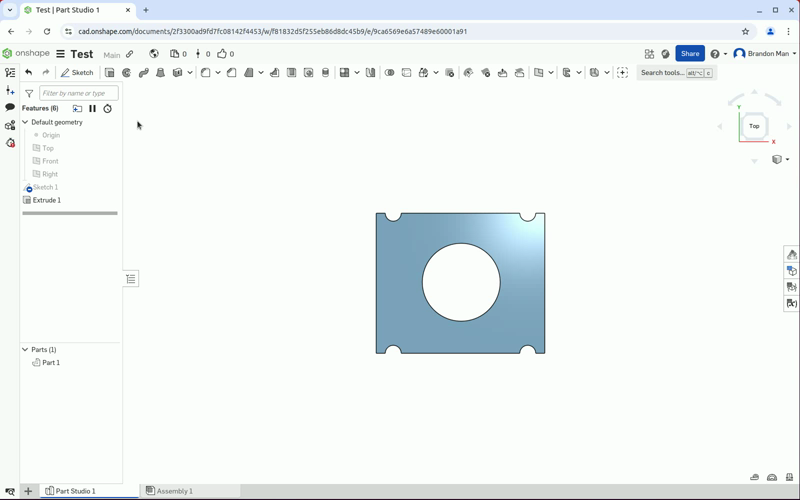
mouse_move(73, 189)
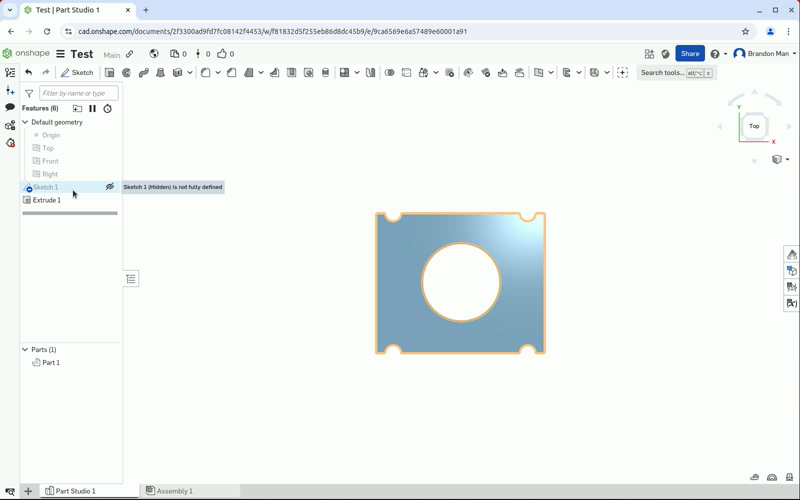
click(73, 189)
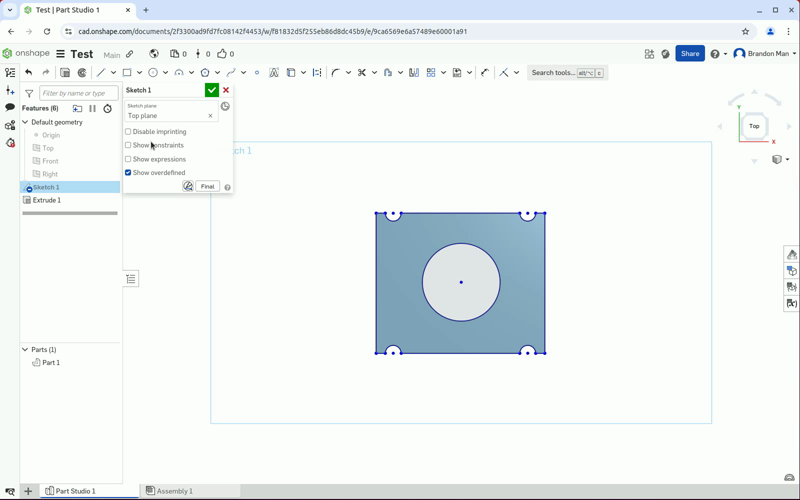
mouse_move(229, 92)
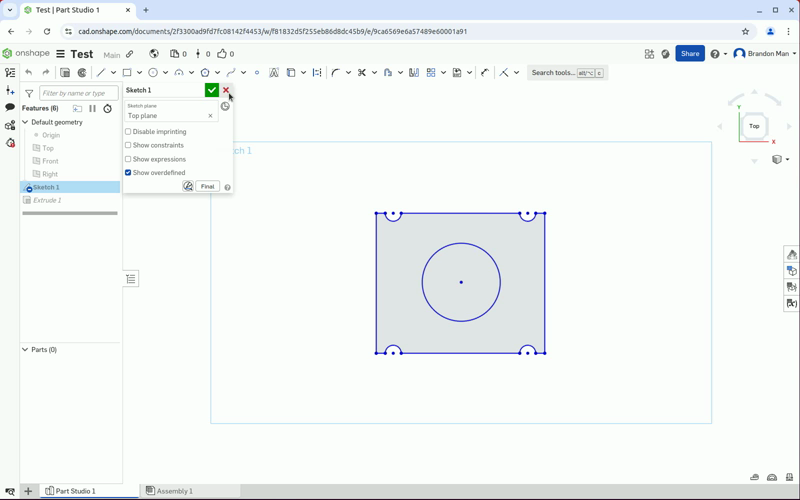
click(229, 92)
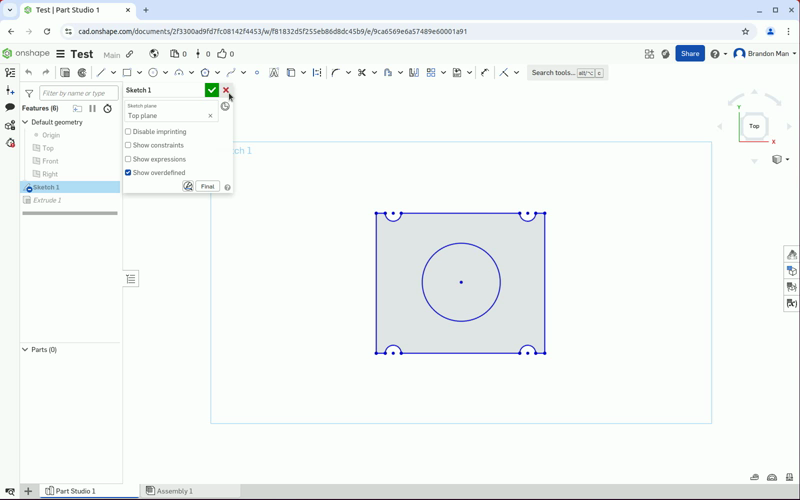
key(shift+s)
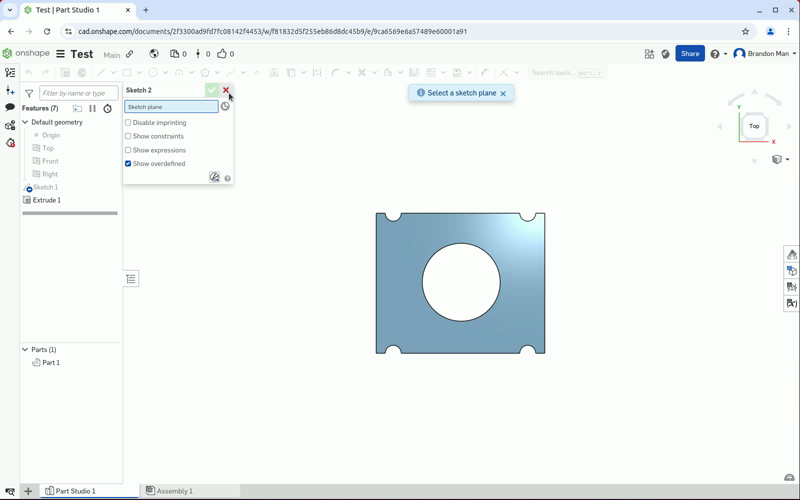
mouse_move(73, 150)
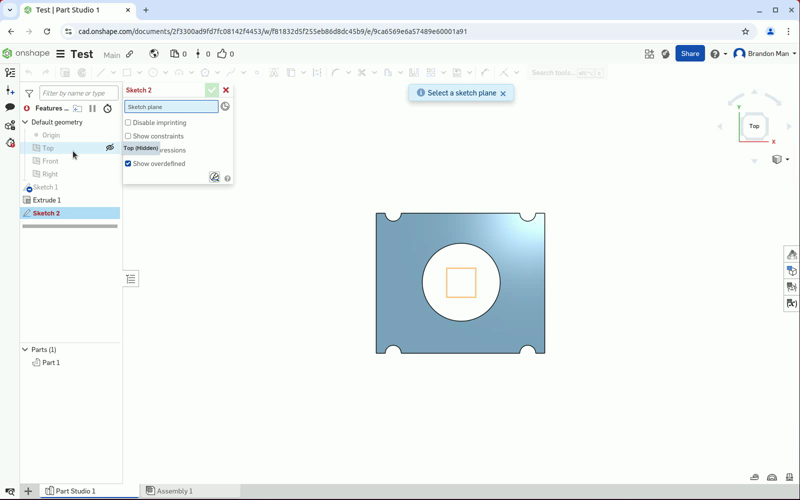
click(73, 150)
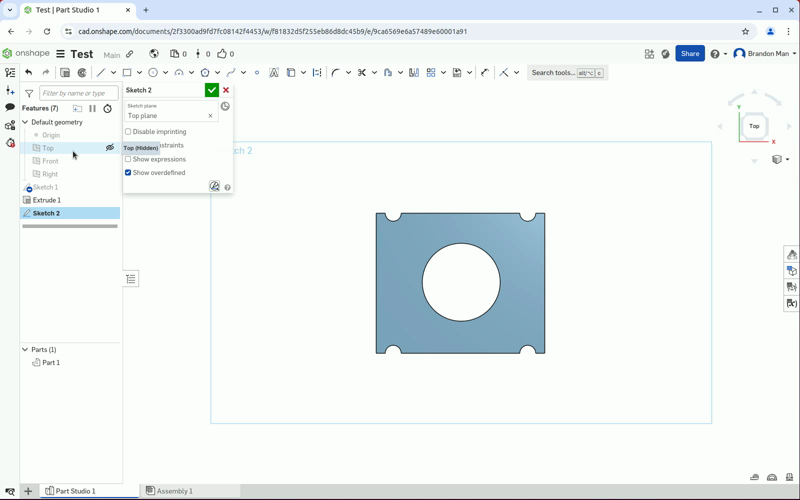
mouse_move(73, 352)
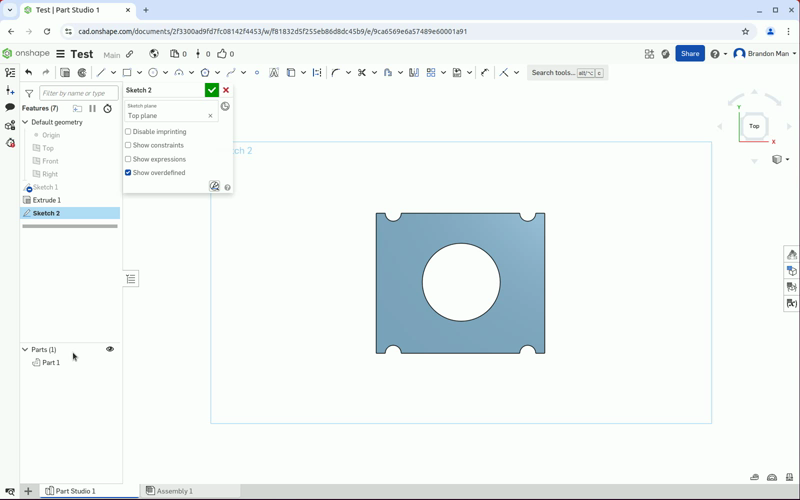
key(y)
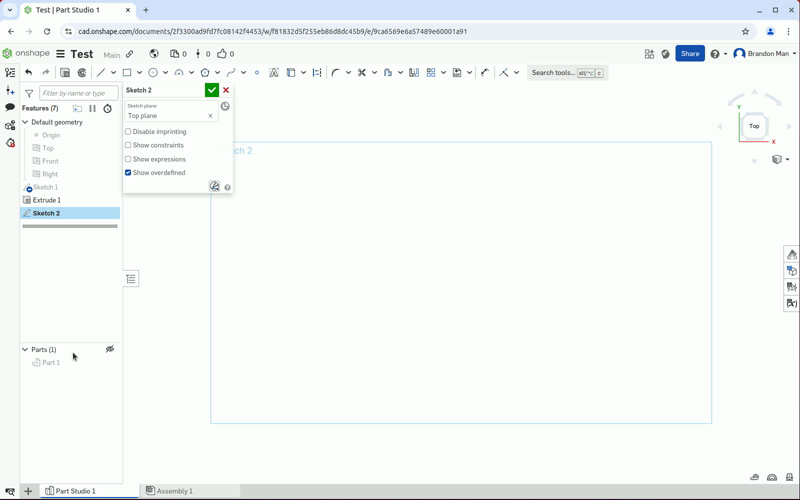
key(c)
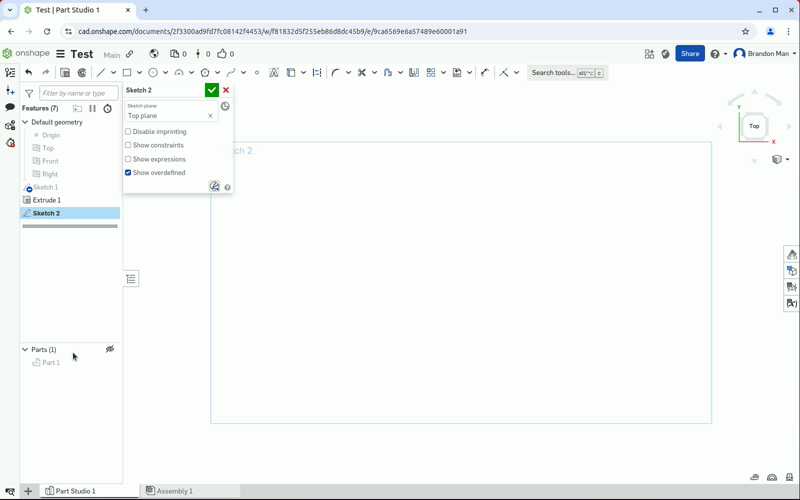
key_down(shift)
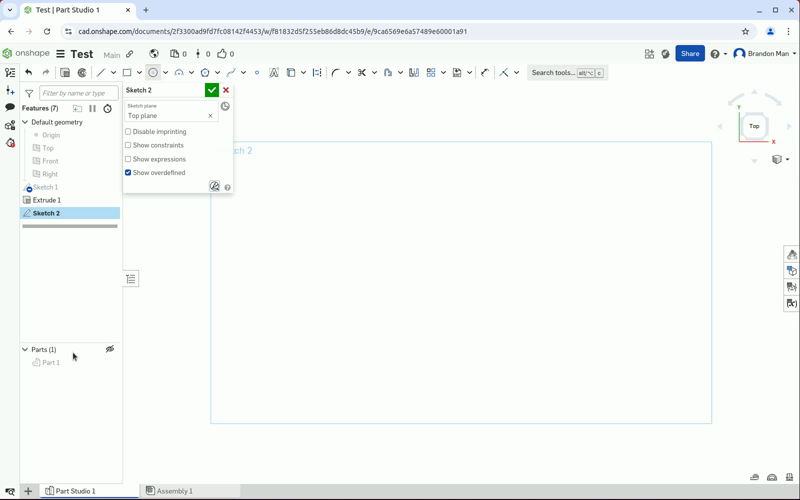
mouse_move(460, 282)
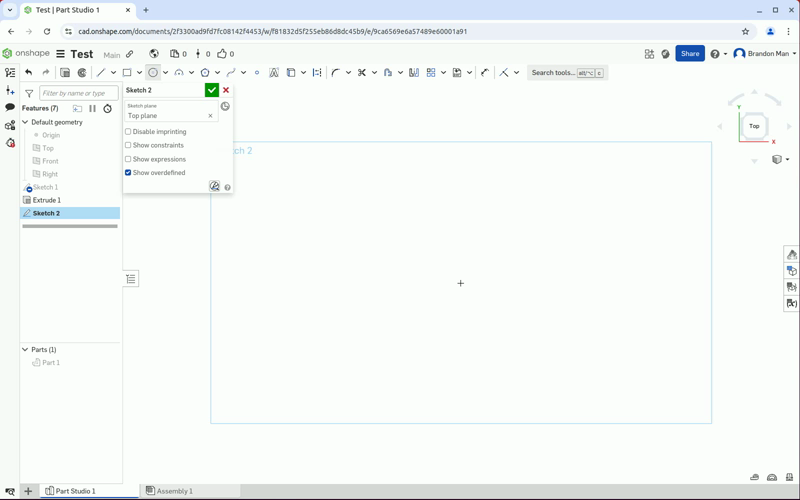
click(460, 282)
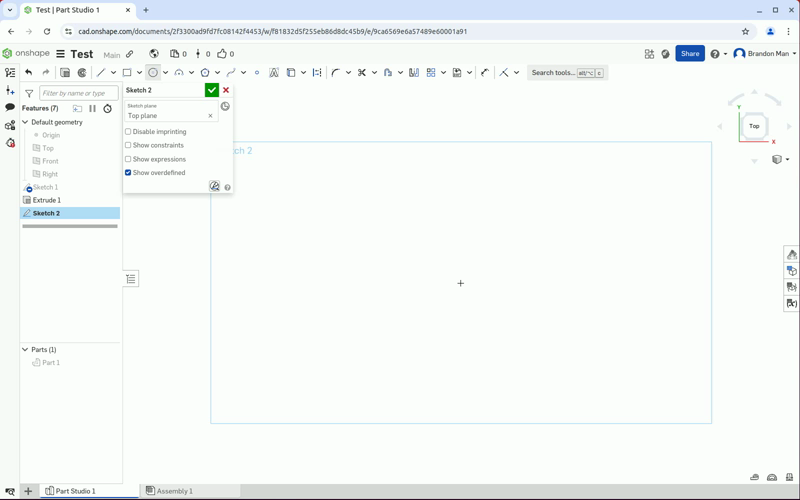
key_up(shift)
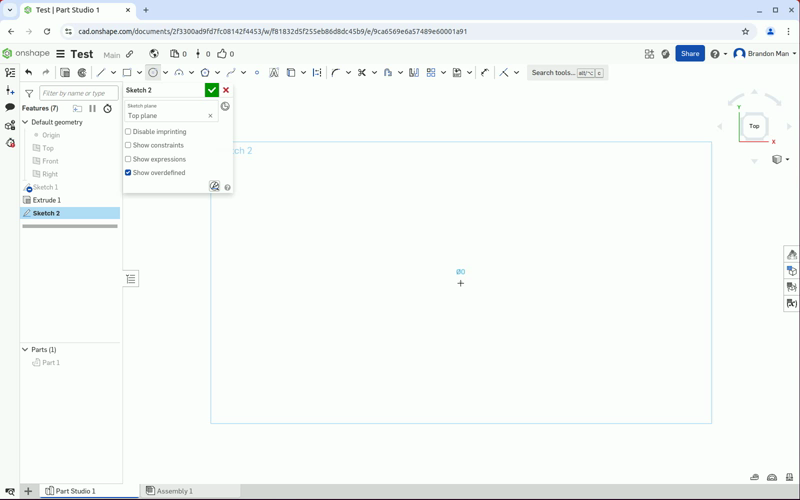
mouse_move(500, 282)
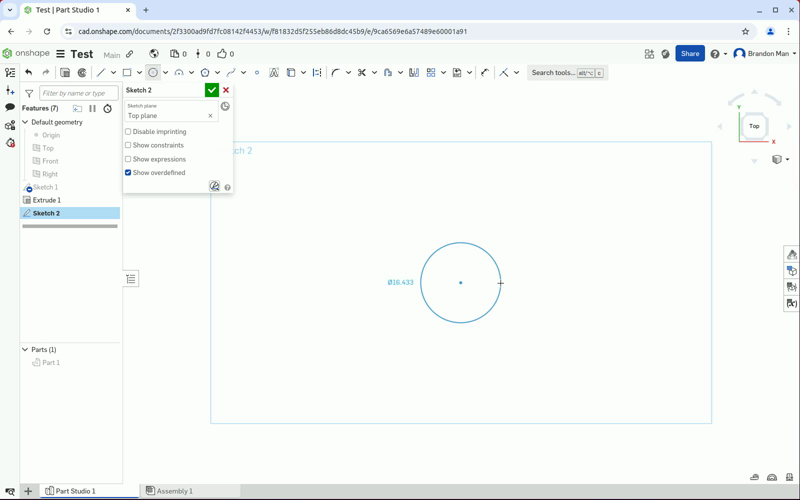
click(500, 282)
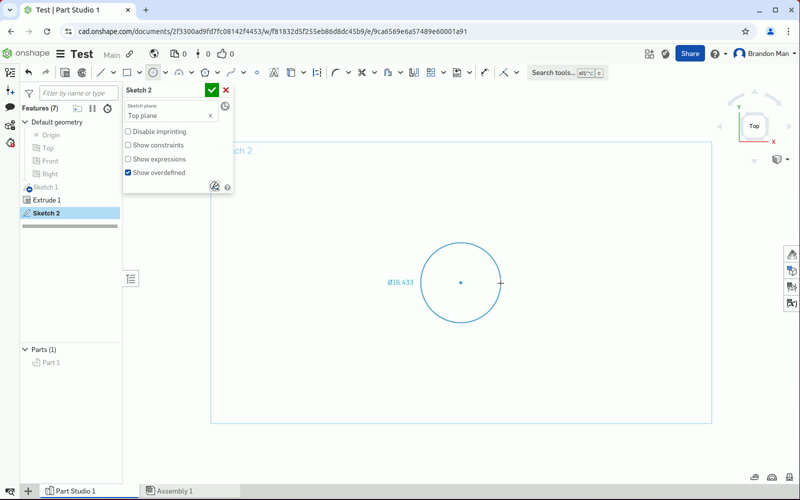
key(esc)
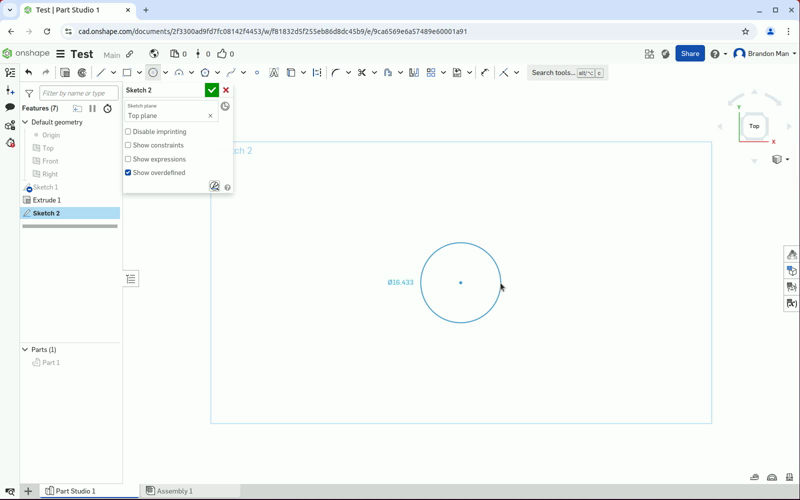
mouse_move(476, 306)
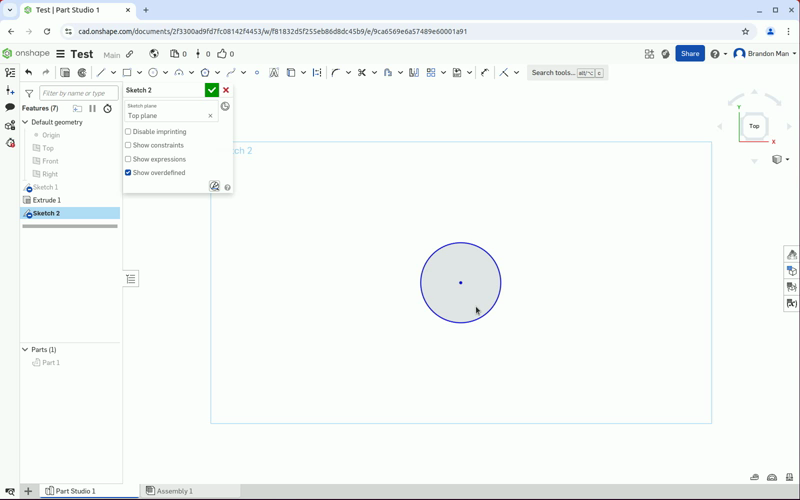
click(476, 306)
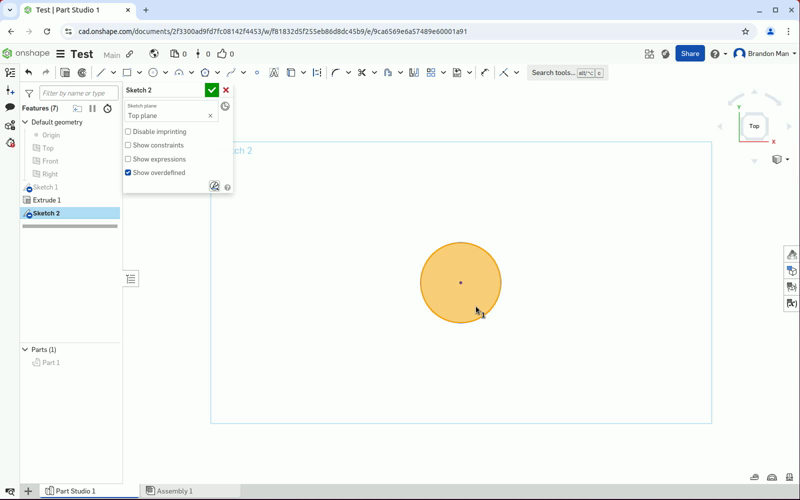
mouse_move(73, 352)
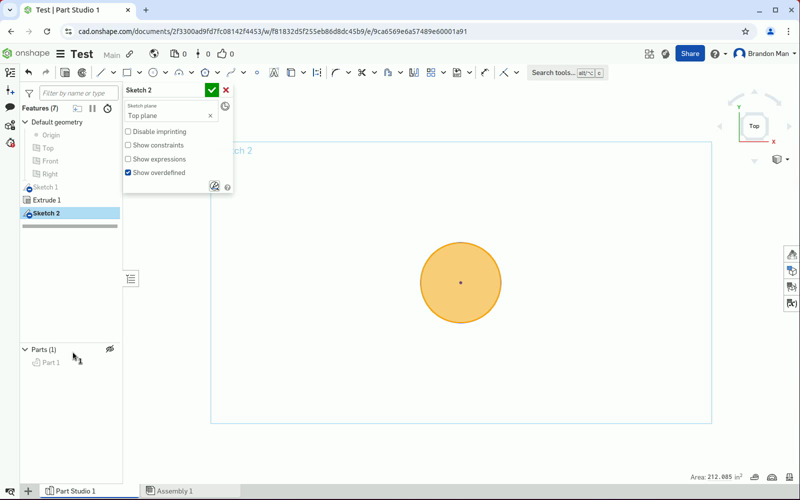
key(shift+y)
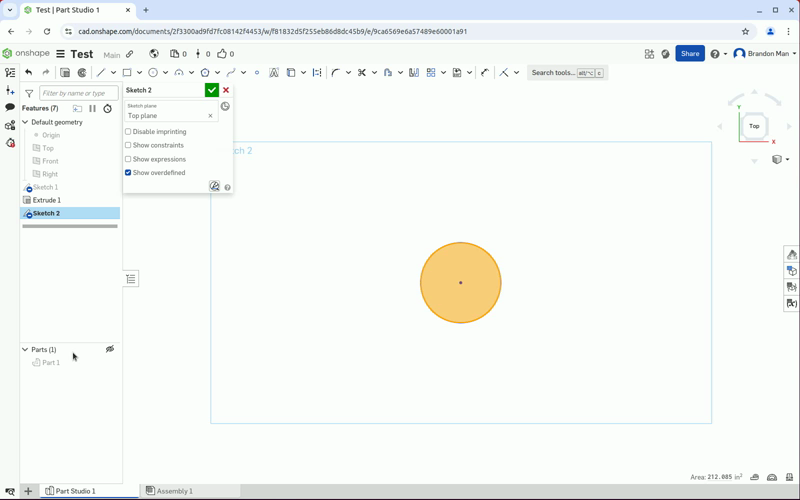
key(shift+e)
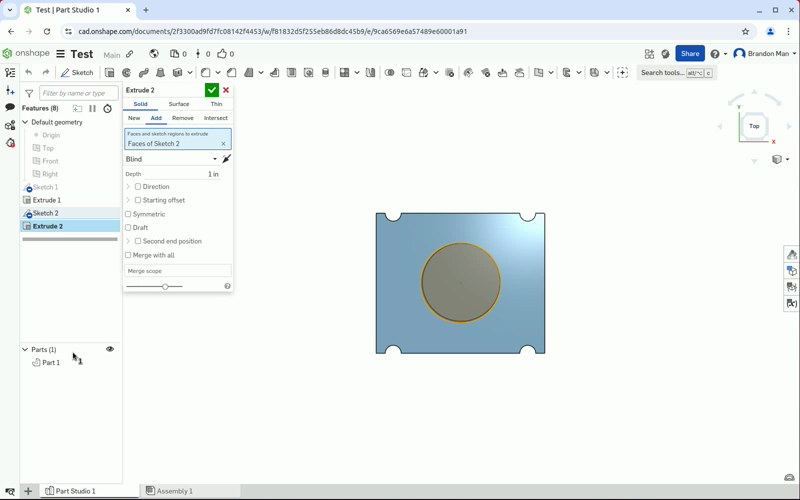
mouse_move(143, 106)
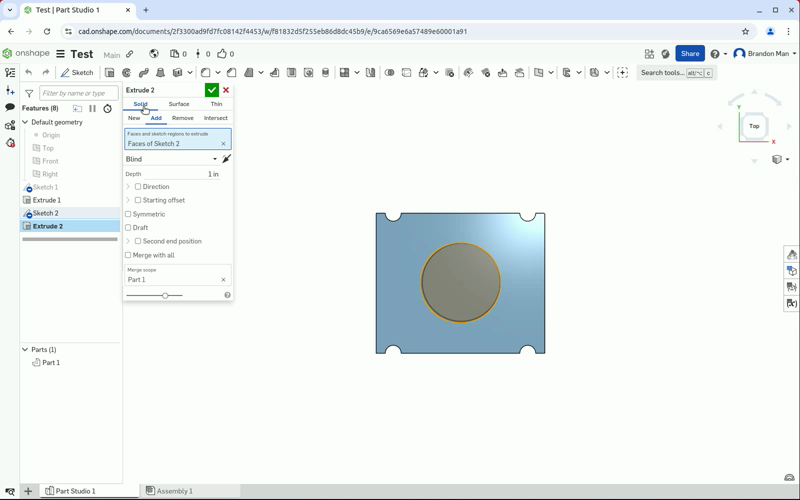
click(143, 106)
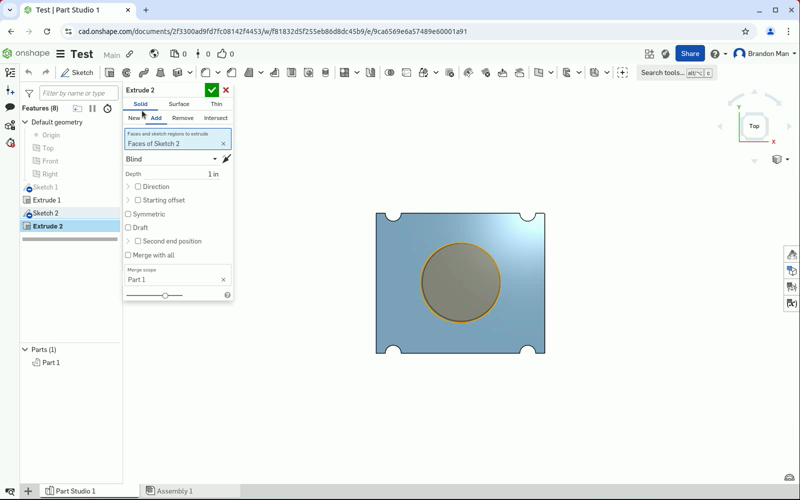
mouse_move(137, 120)
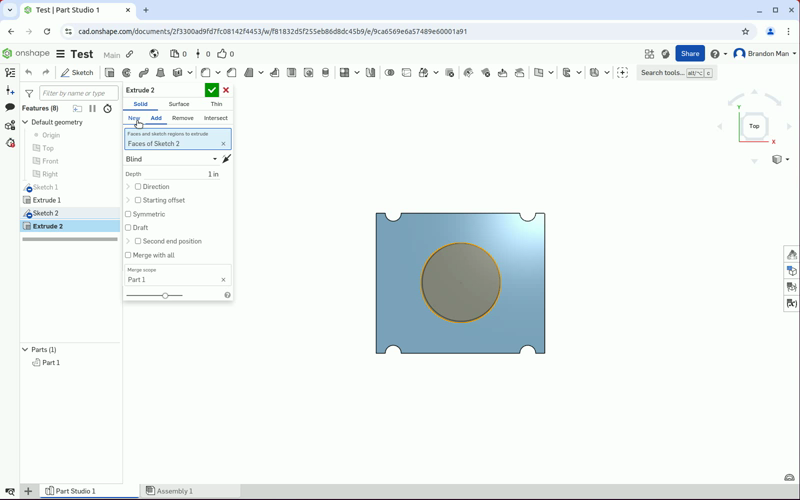
click(137, 120)
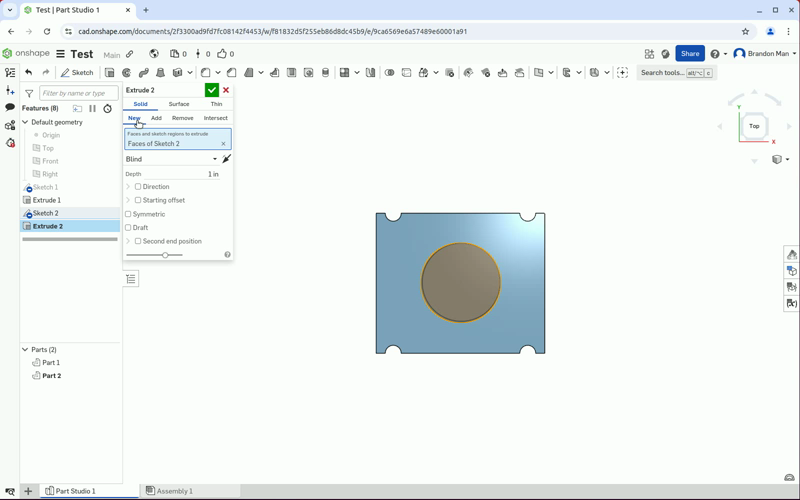
key(tab, 4)
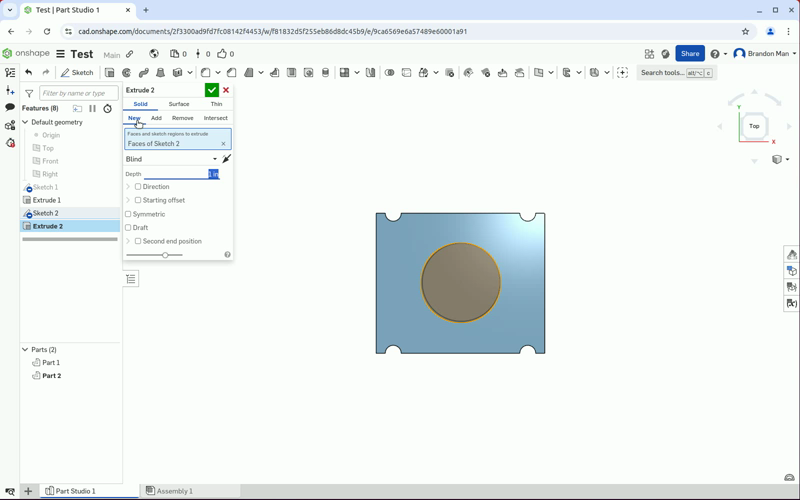
text(23.108)
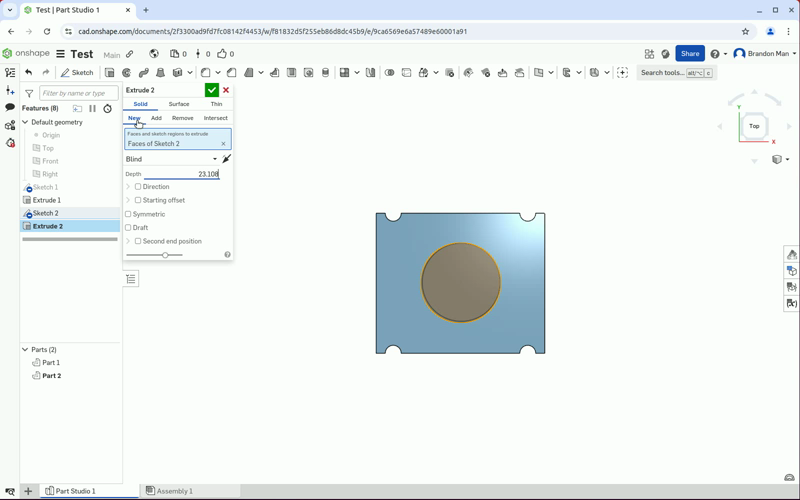
key(enter)
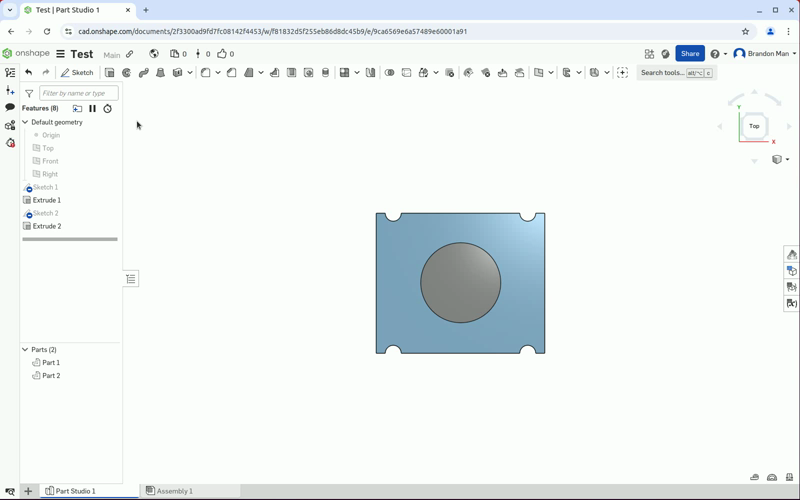
key(shift+h)
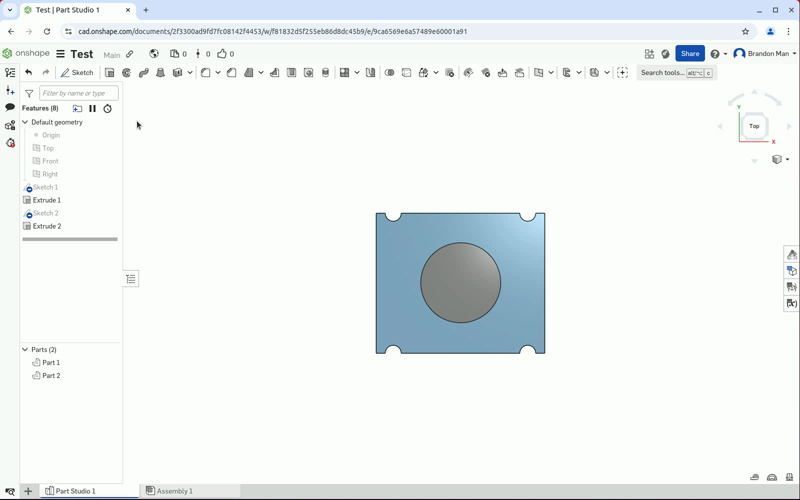
key(shift+h)
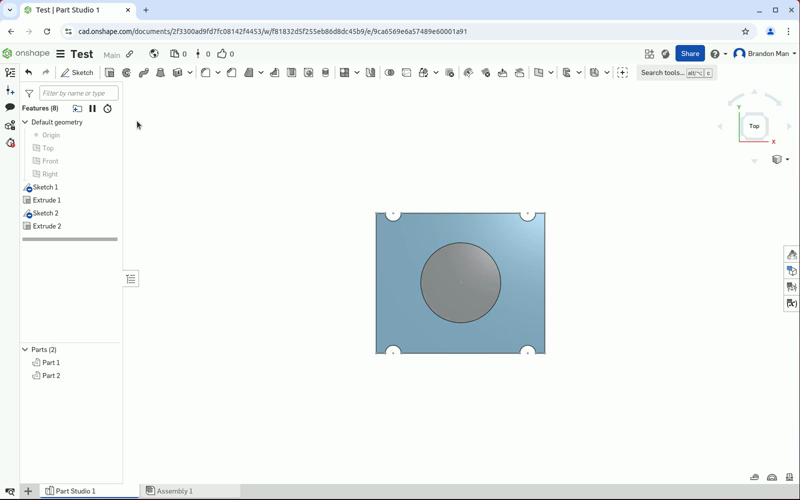
key(shift+7)
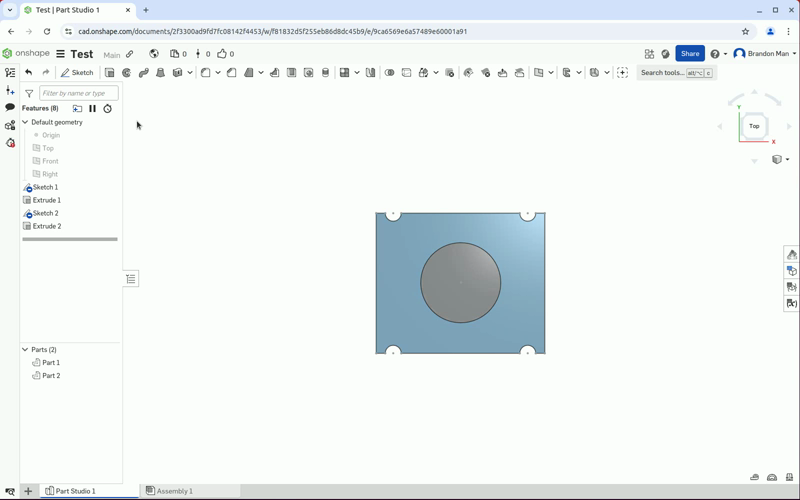
key(up, 3)
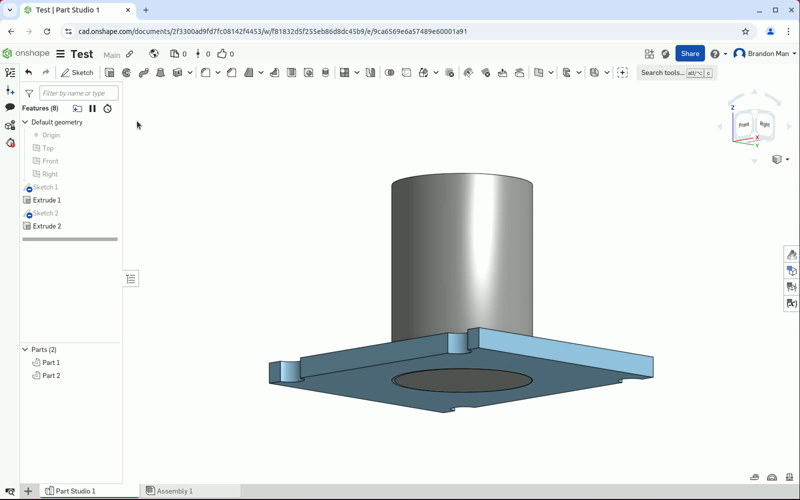
key(left, 3)
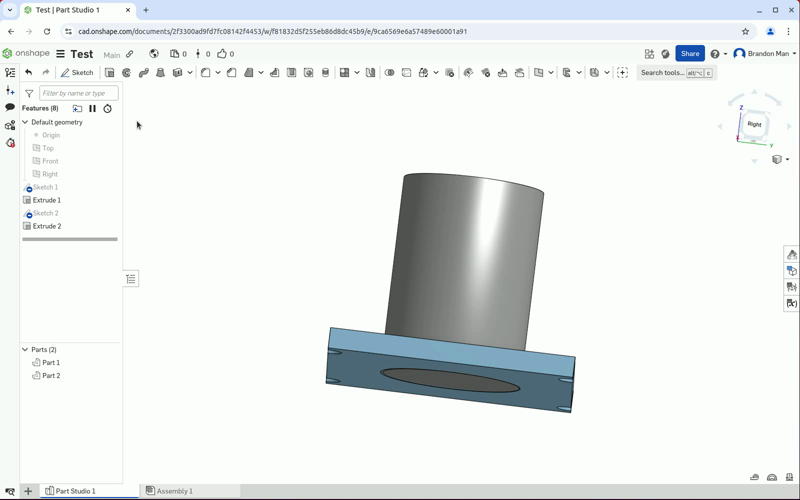
key(right, 3)
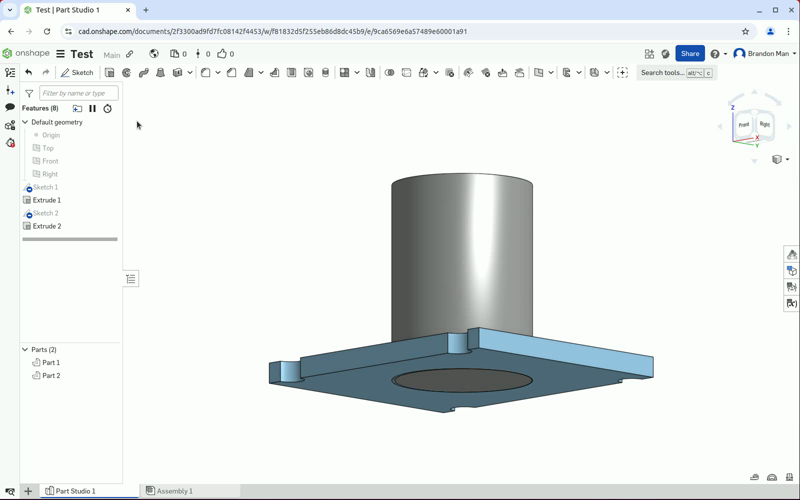
key(down, 3)
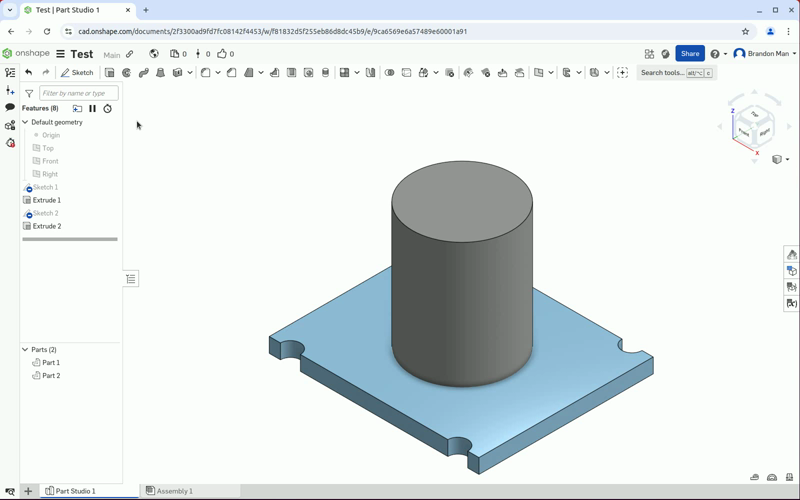
mouse_move(73, 189)
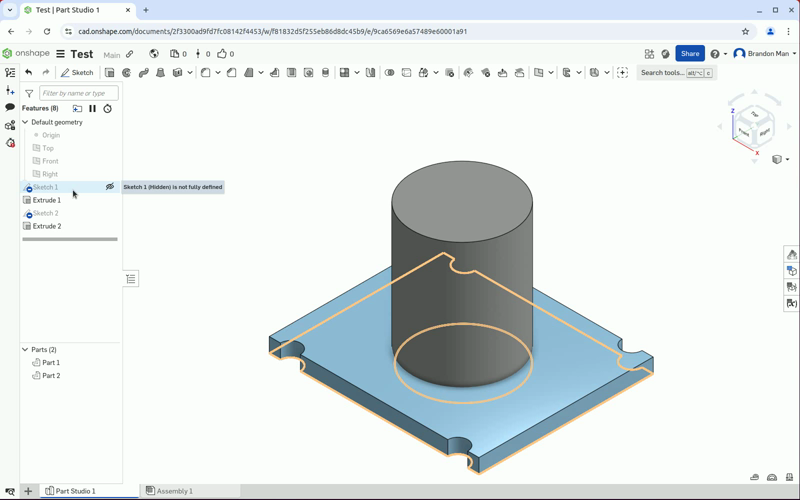
click(73, 189)